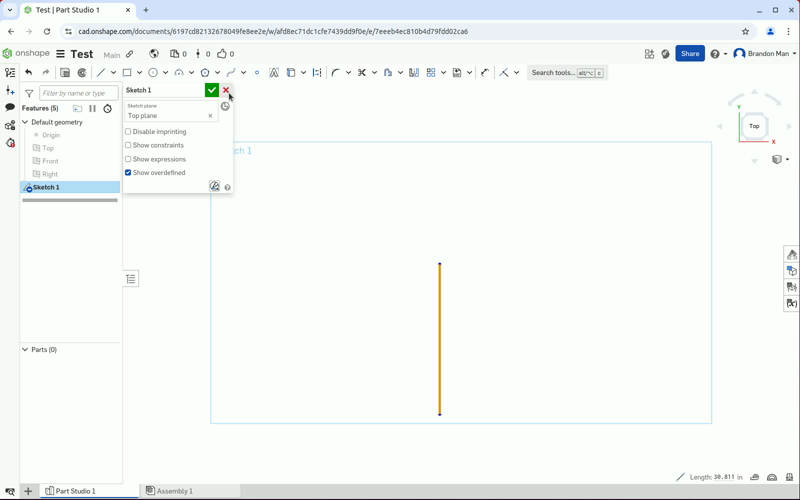
key(shift+h)
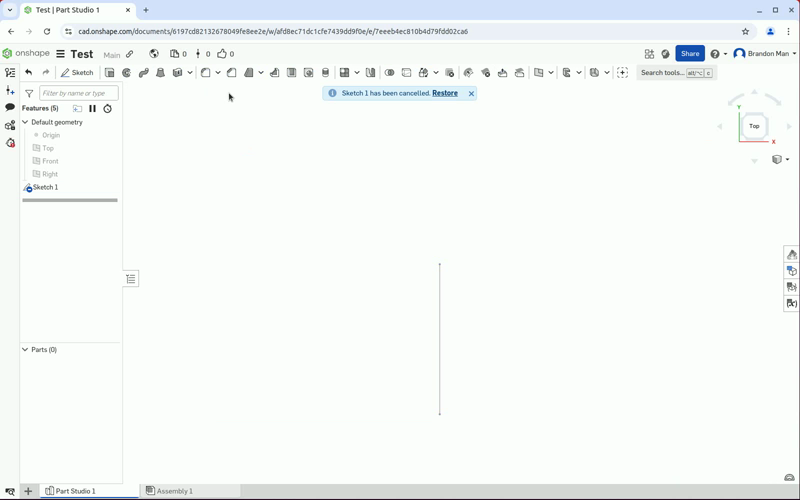
key(shift+s)
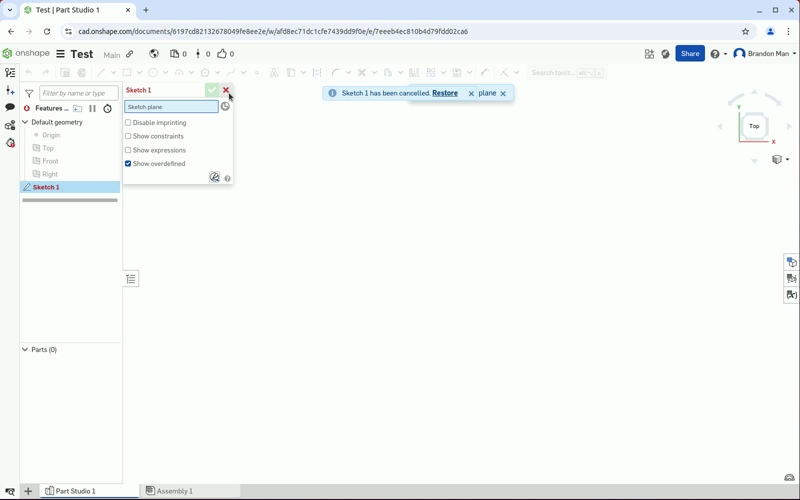
mouse_move(73, 150)
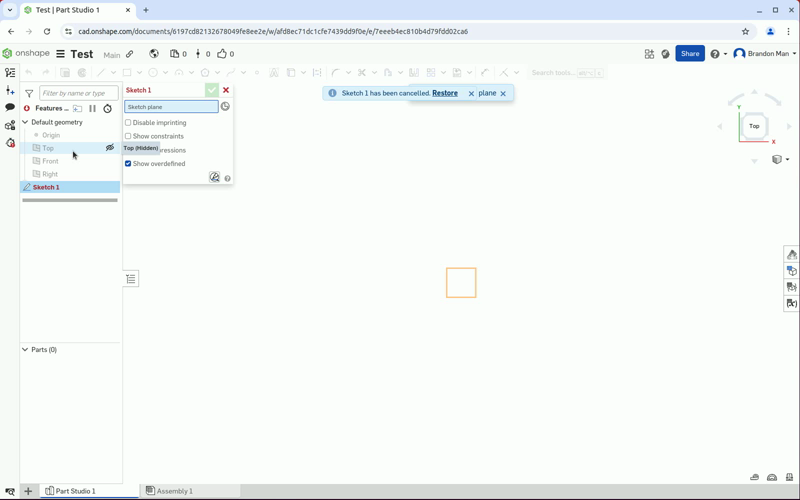
click(73, 150)
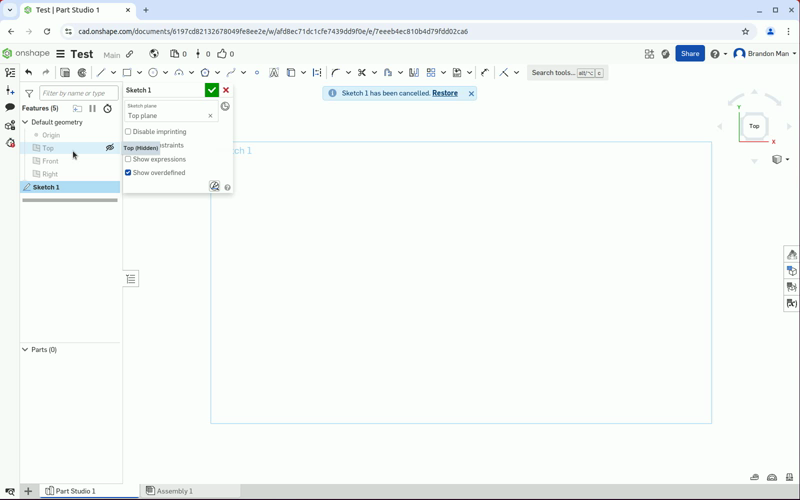
mouse_move(73, 352)
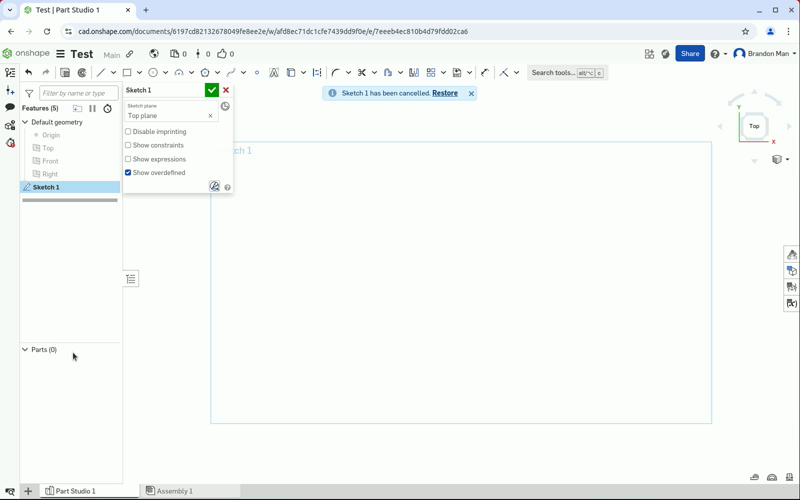
key(y)
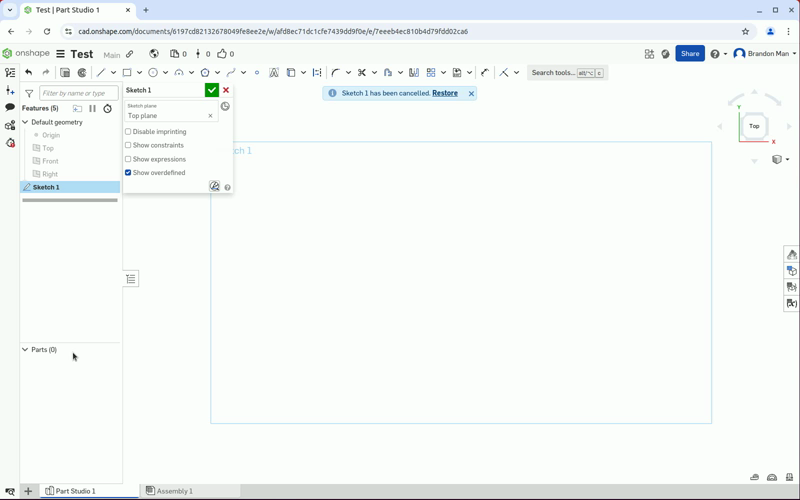
key(c)
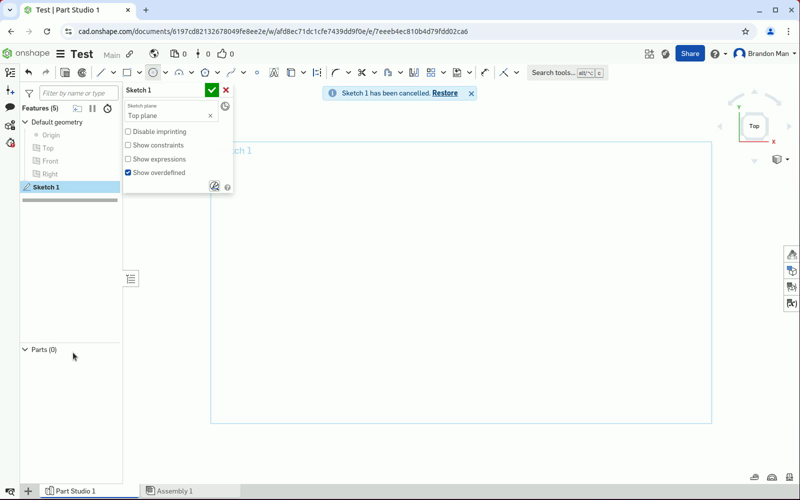
key_down(shift)
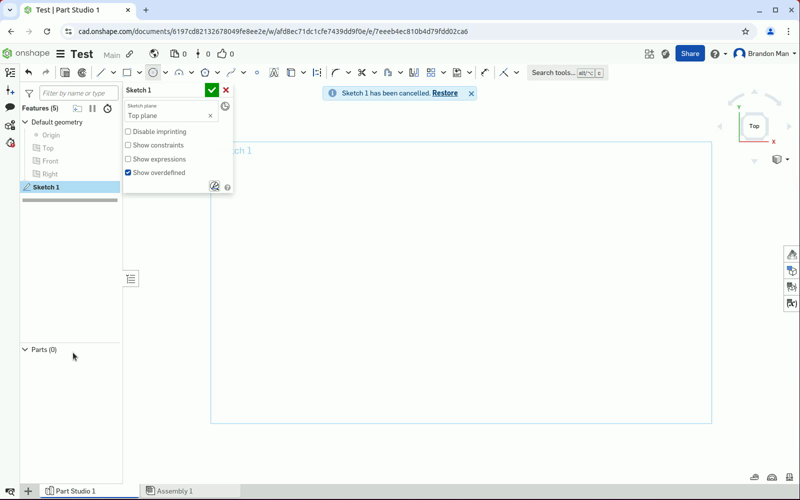
mouse_move(460, 282)
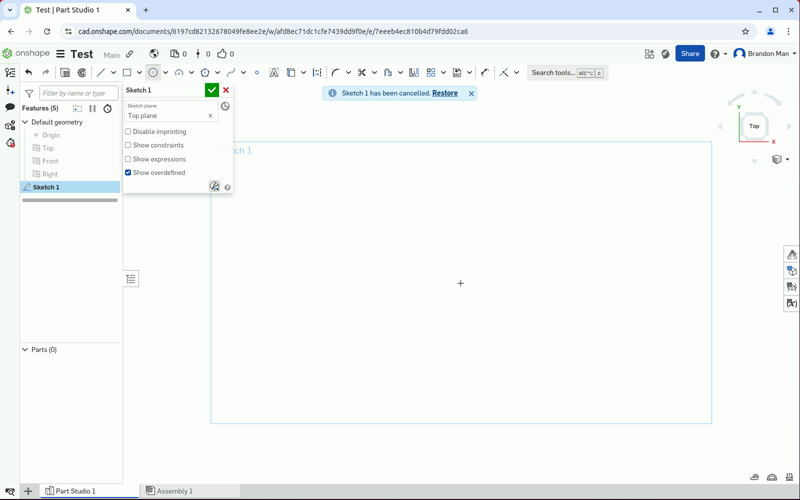
click(460, 282)
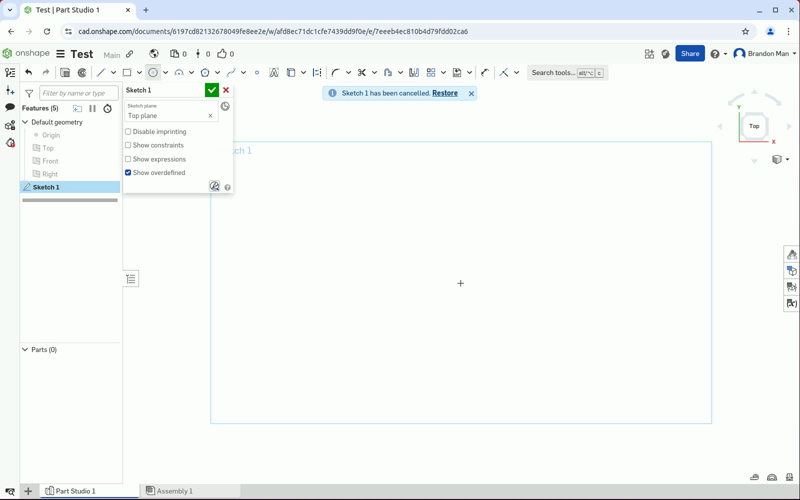
key_up(shift)
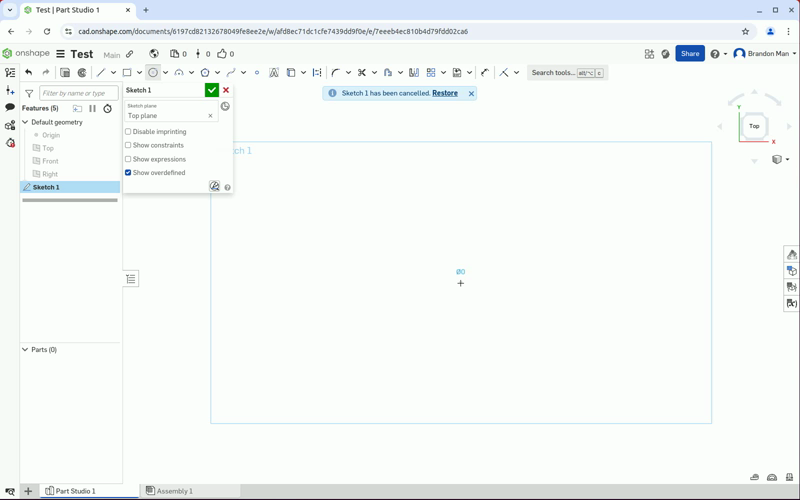
mouse_move(541, 282)
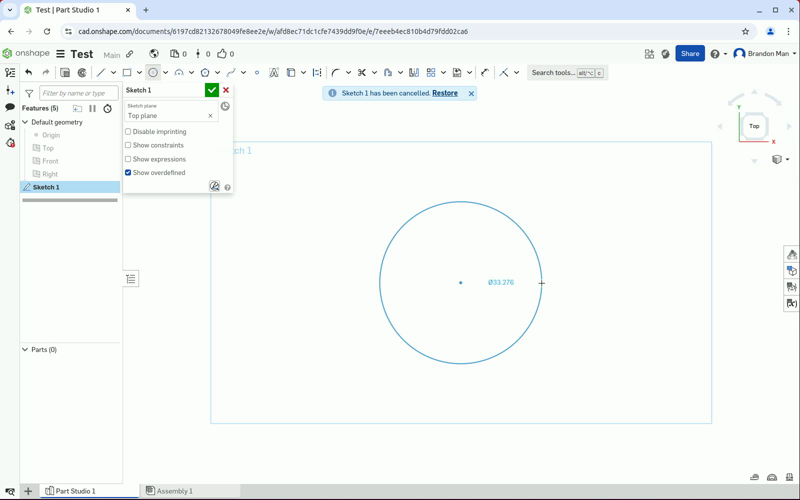
click(541, 282)
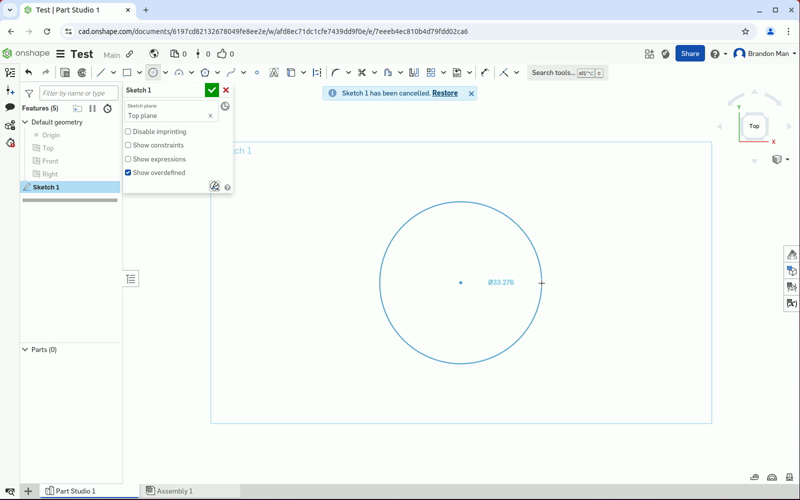
key(esc)
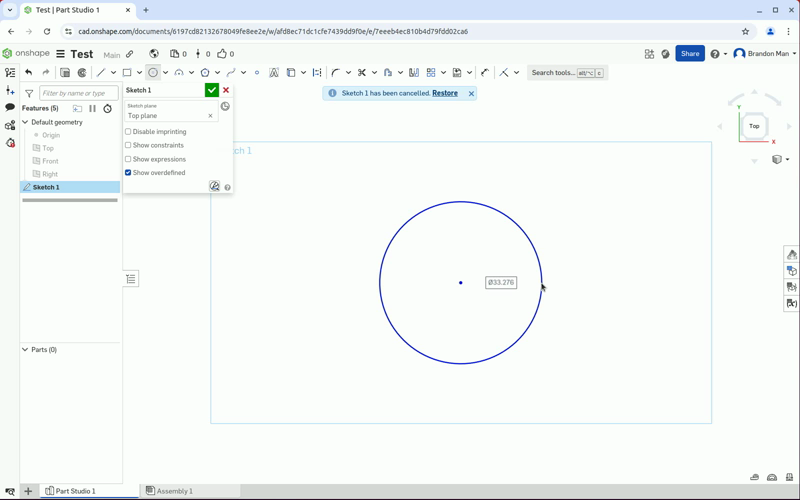
key(c)
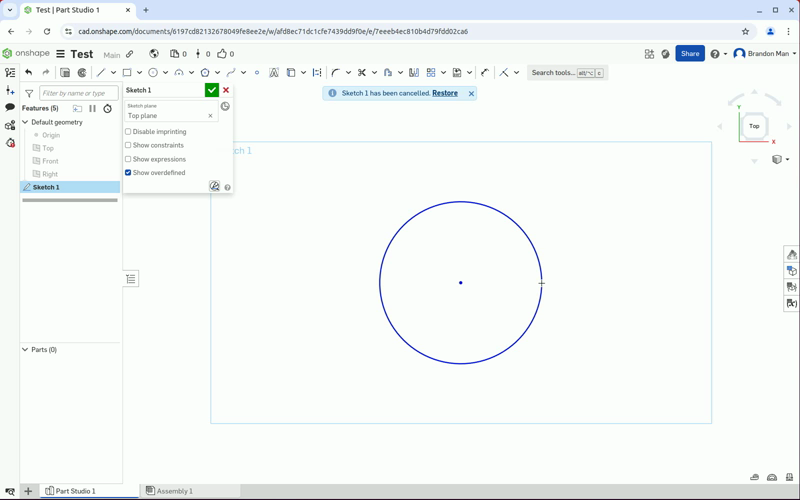
key_down(shift)
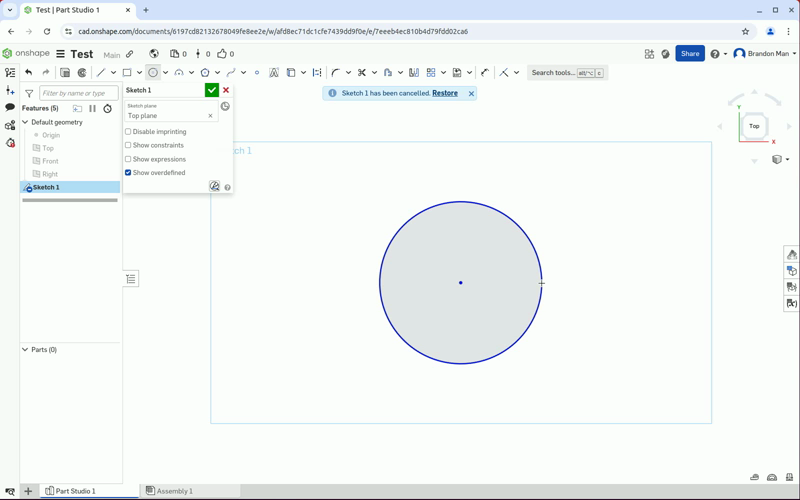
mouse_move(460, 282)
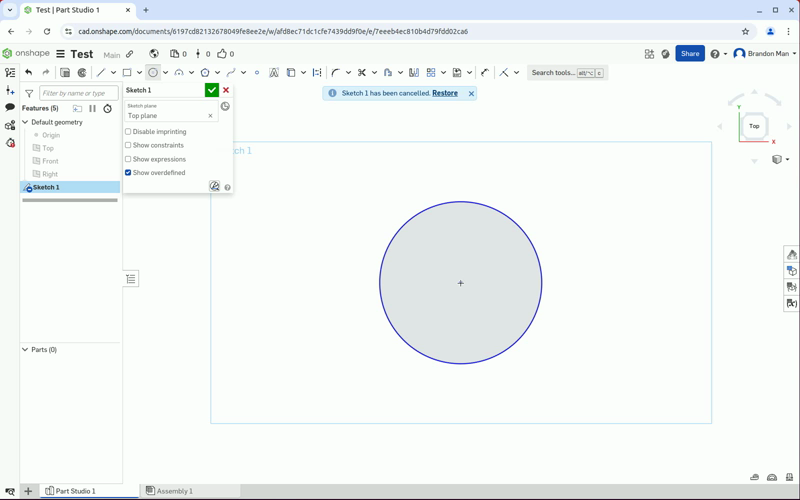
click(460, 282)
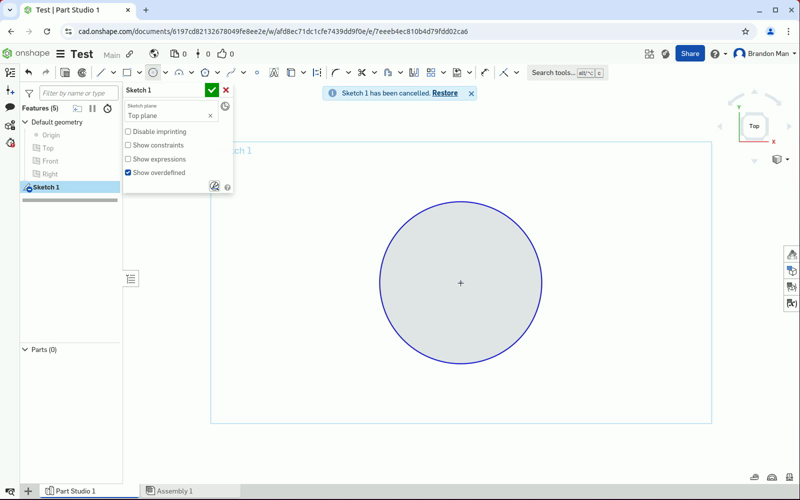
key_up(shift)
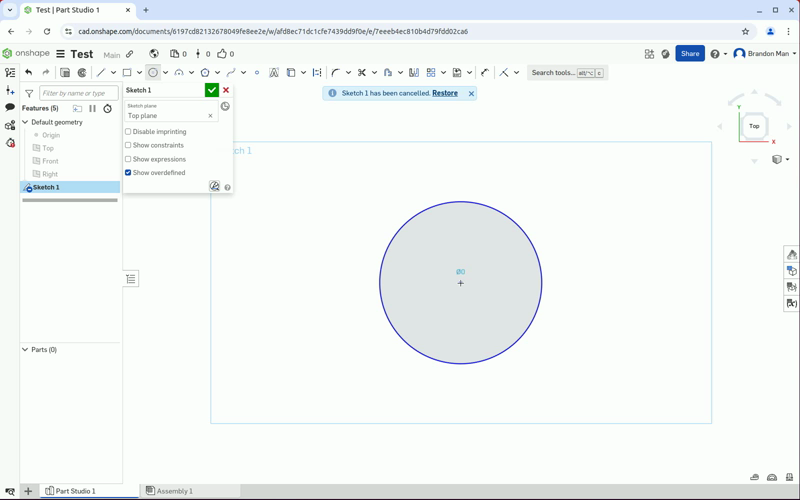
mouse_move(528, 282)
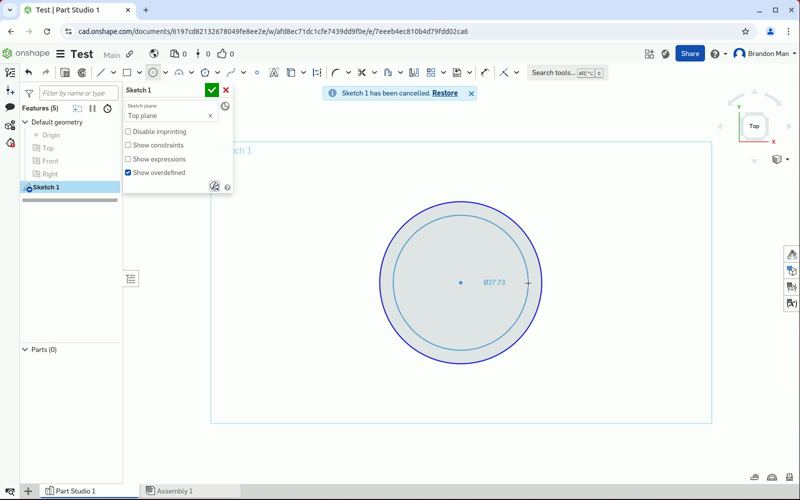
click(528, 282)
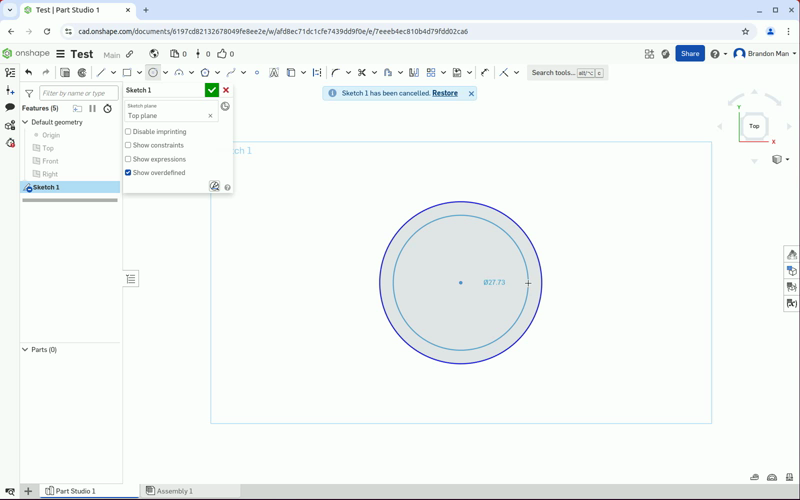
key(esc)
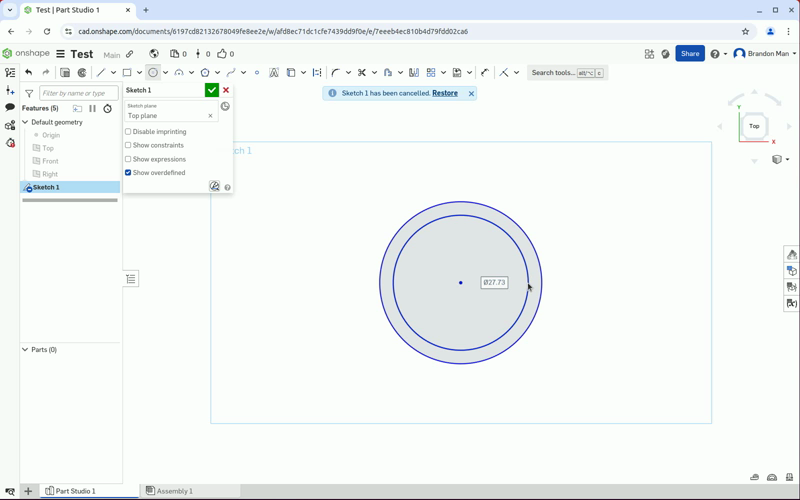
mouse_move(427, 218)
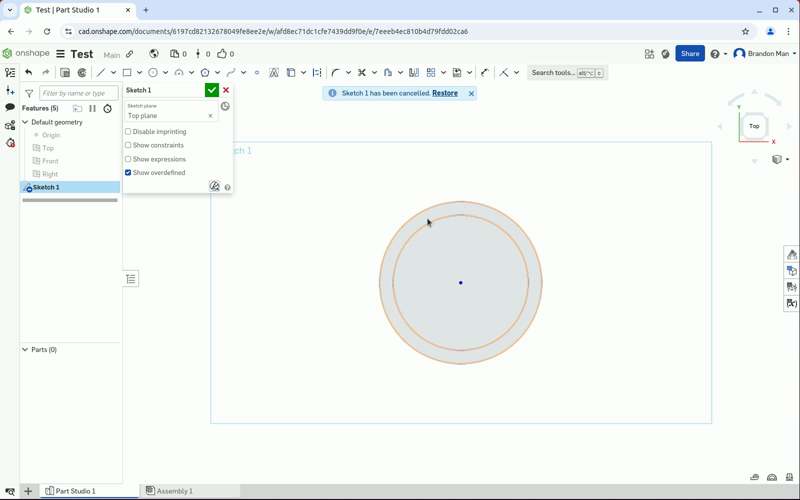
click(427, 218)
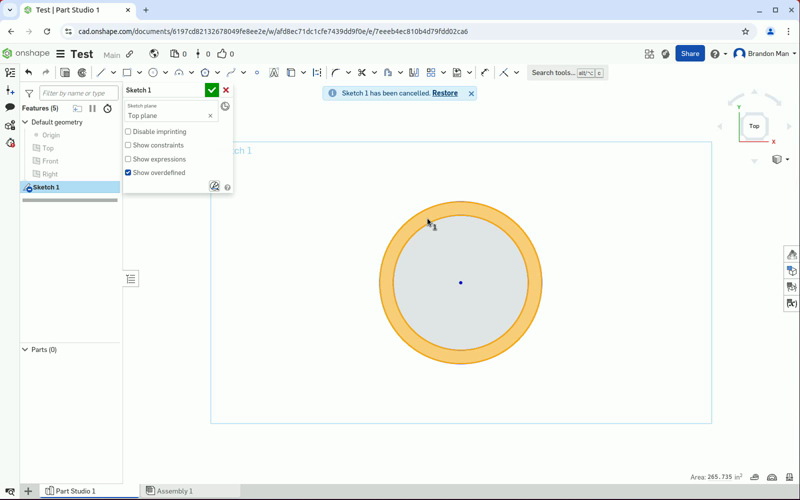
mouse_move(73, 352)
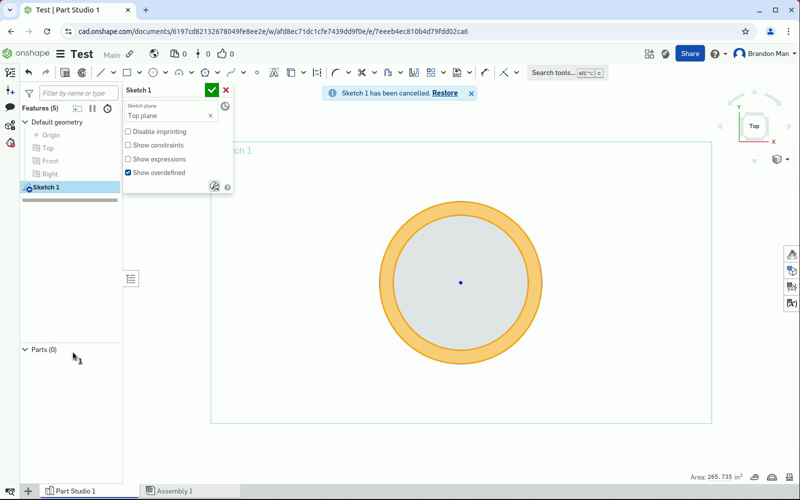
key(shift+y)
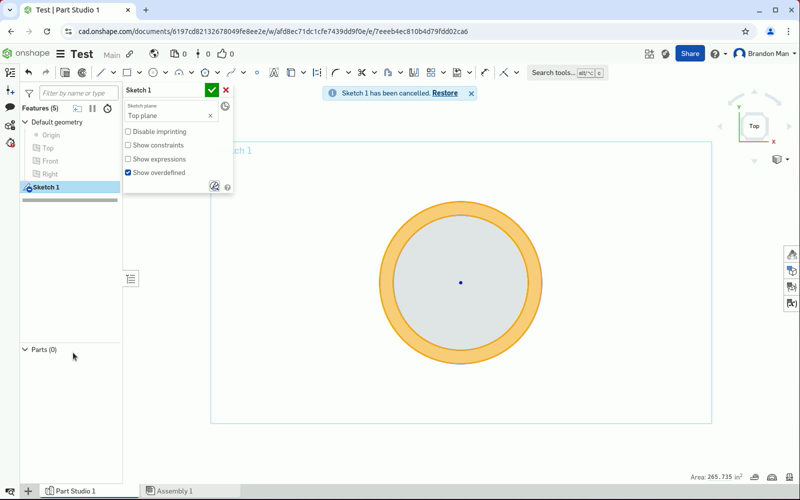
key(shift+e)
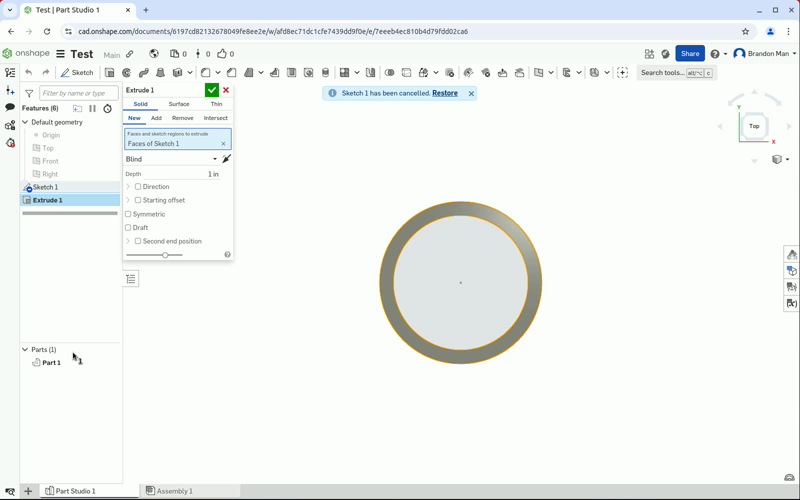
mouse_move(143, 106)
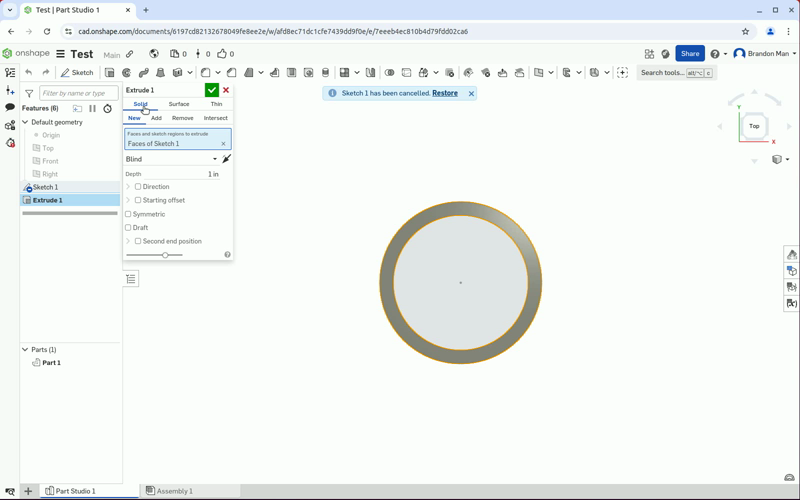
click(143, 106)
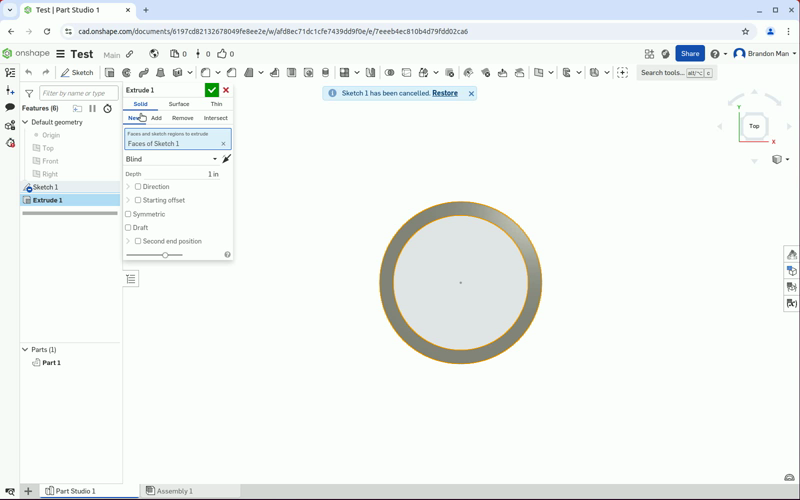
mouse_move(137, 120)
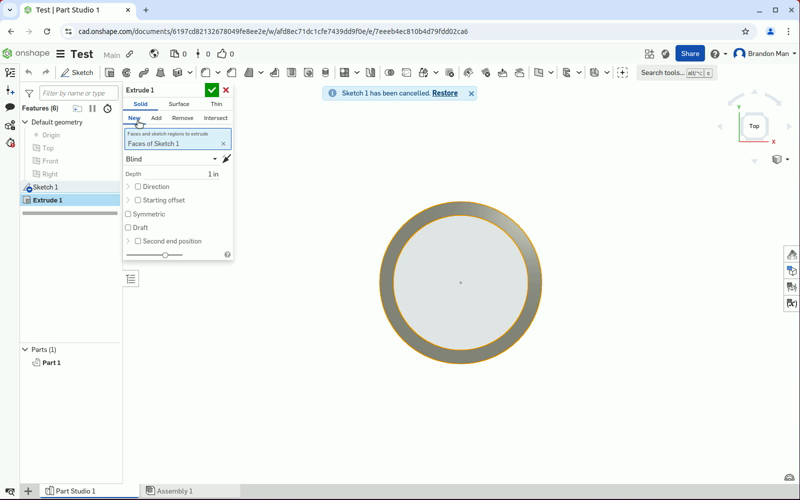
click(137, 120)
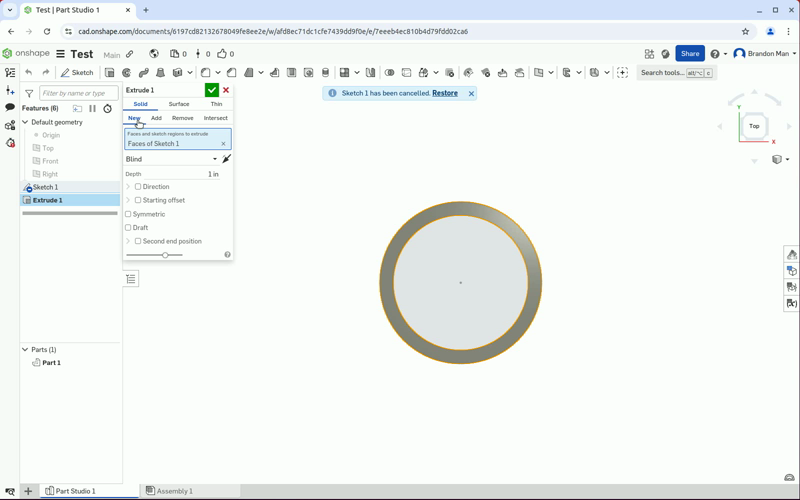
key(tab, 4)
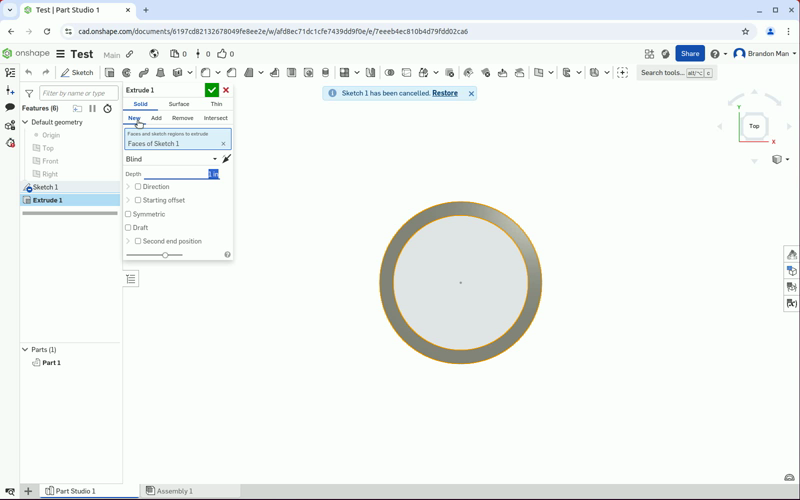
text(2.648)
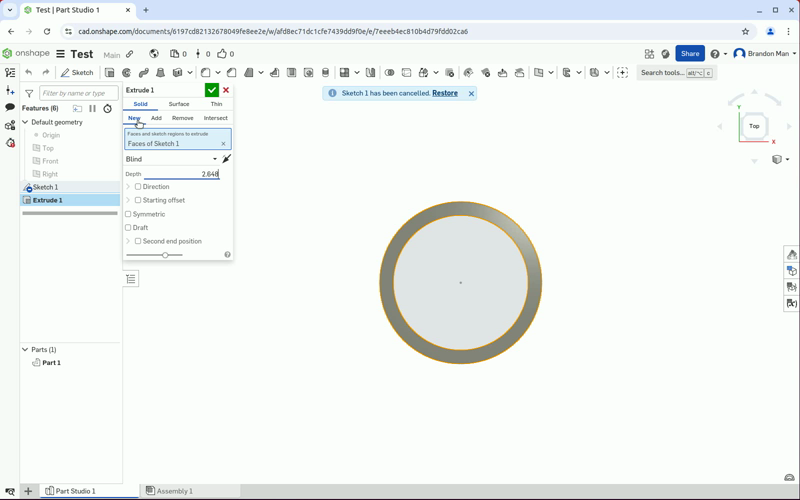
key(enter)
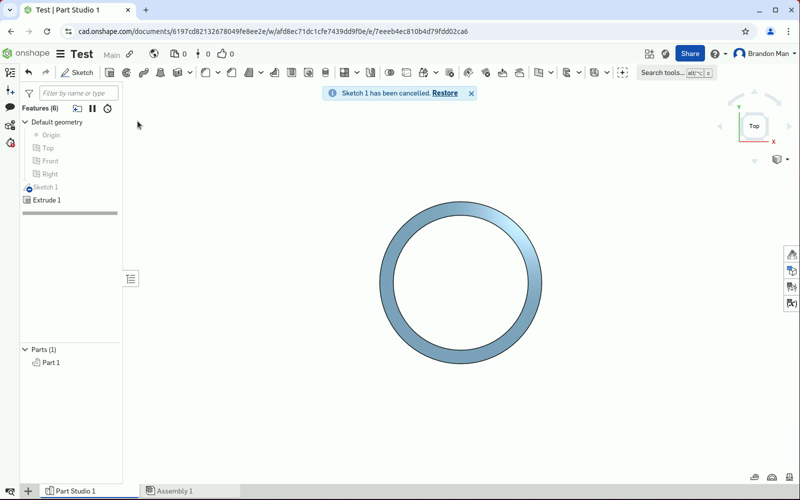
key(shift+h)
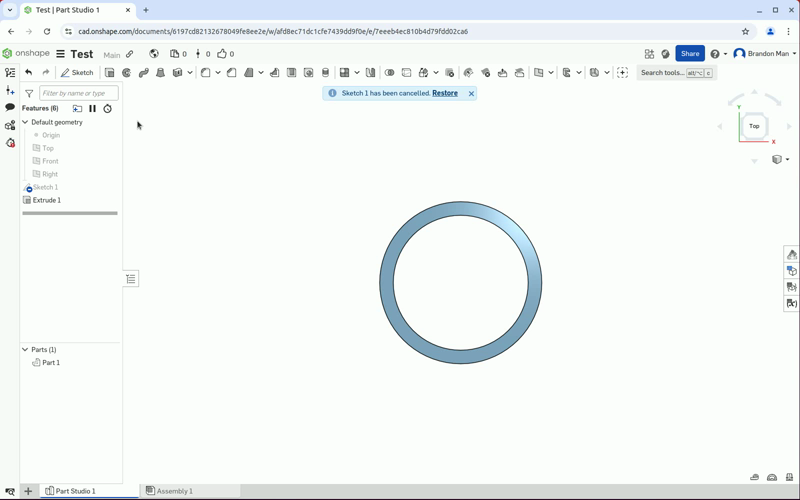
key(shift+h)
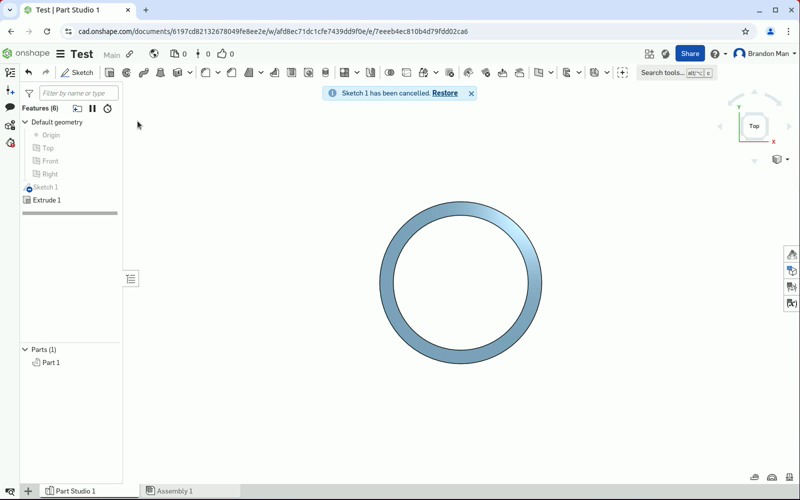
mouse_move(73, 189)
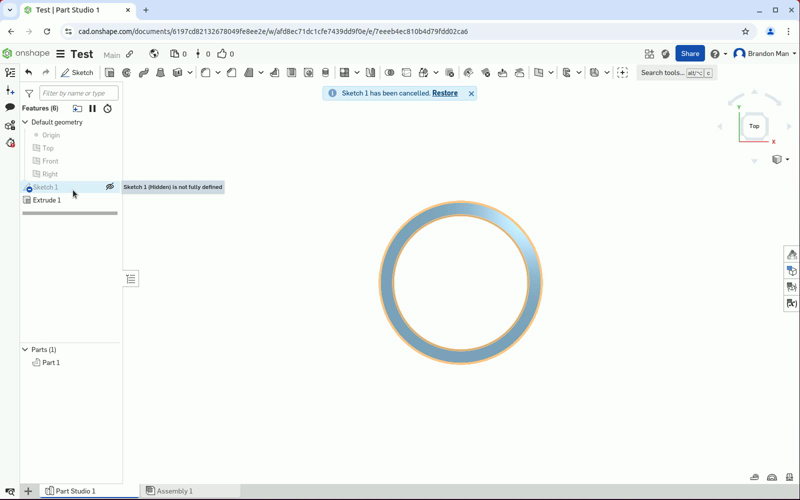
click(73, 189)
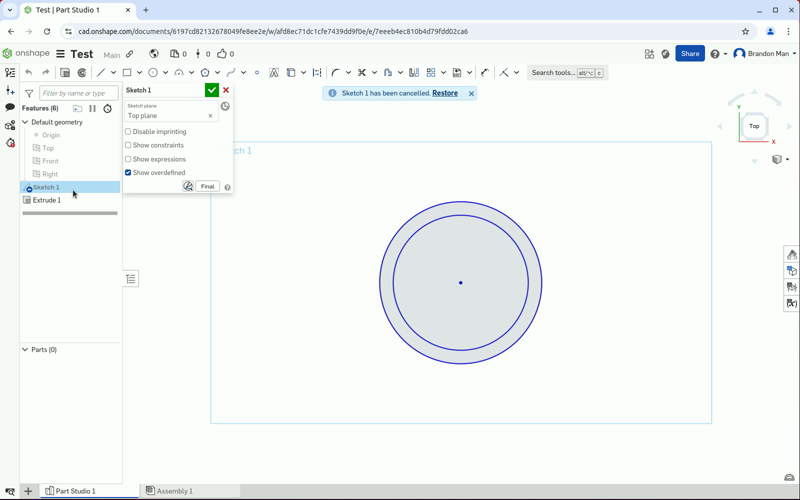
mouse_move(229, 92)
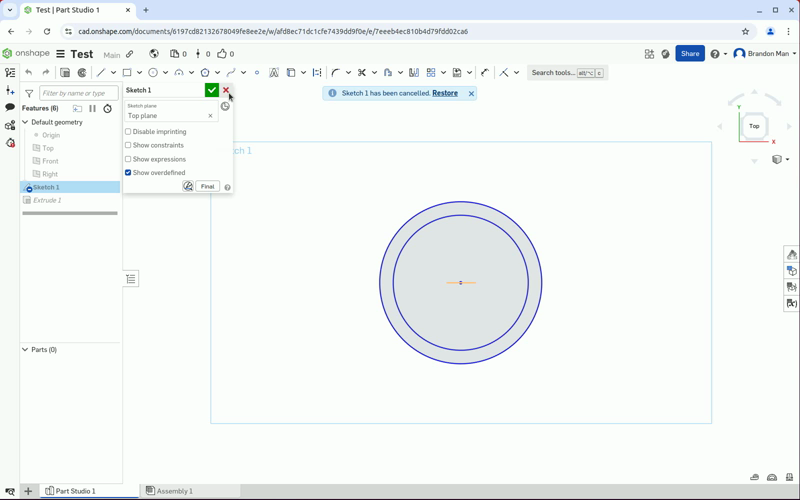
click(229, 92)
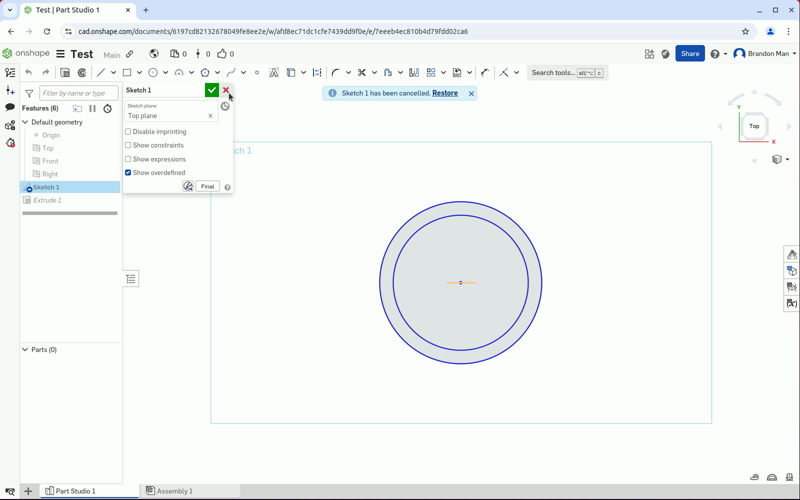
key(shift+s)
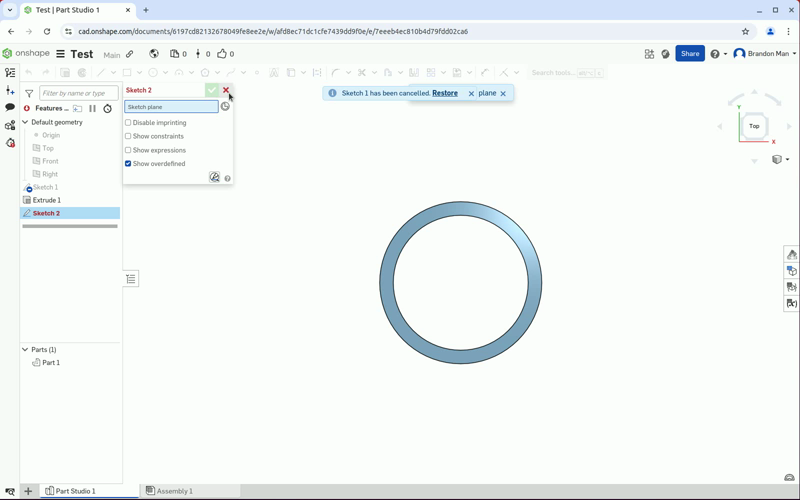
mouse_move(73, 150)
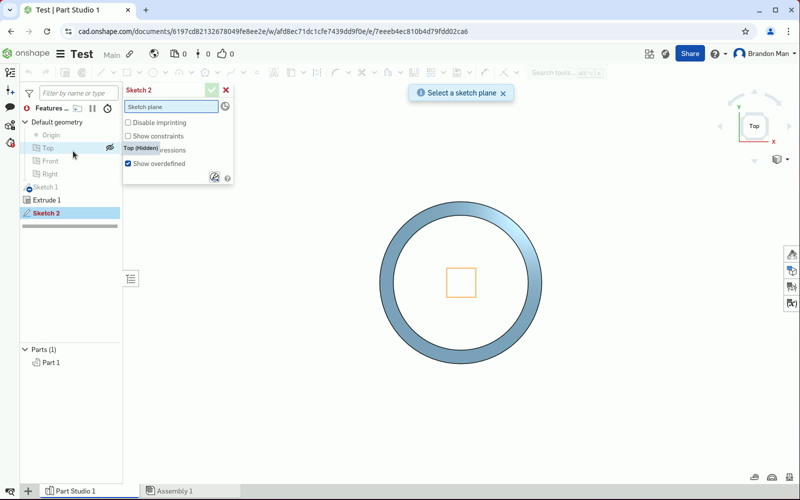
click(73, 150)
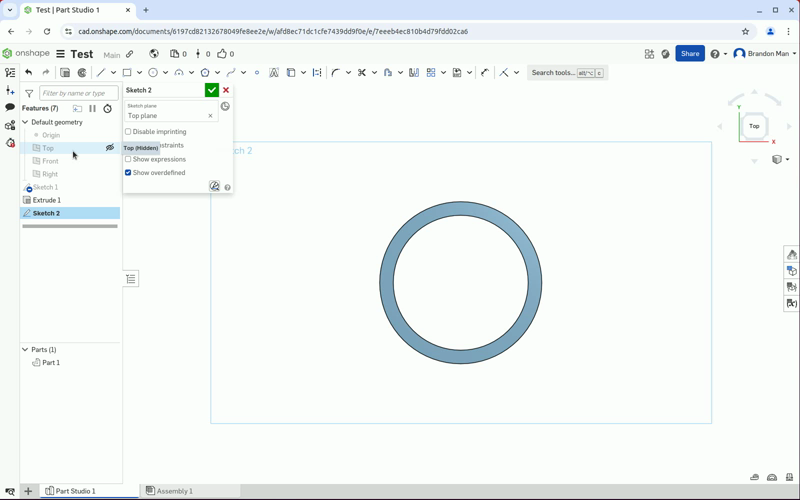
mouse_move(73, 352)
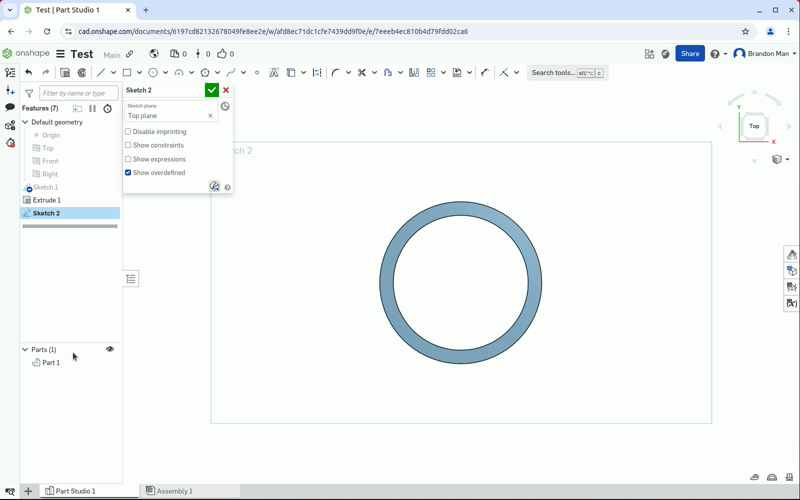
key(y)
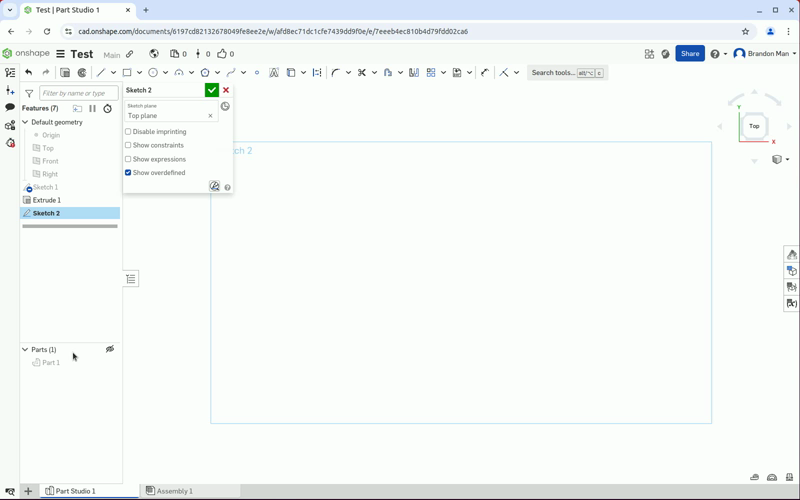
key(c)
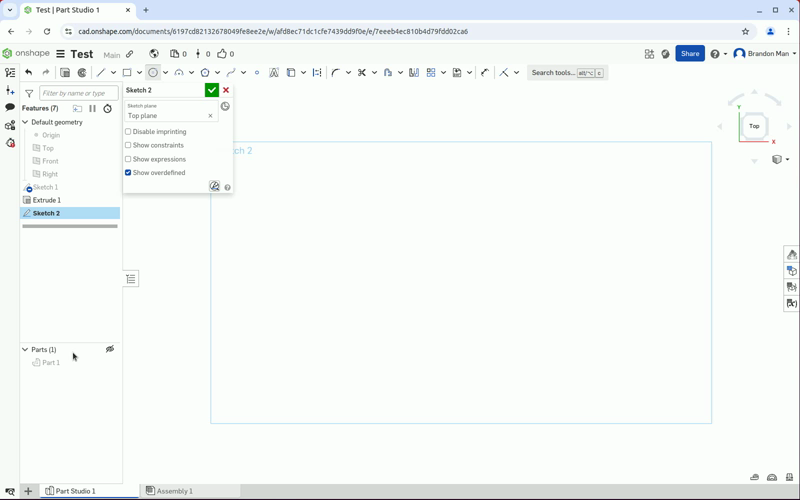
key_down(shift)
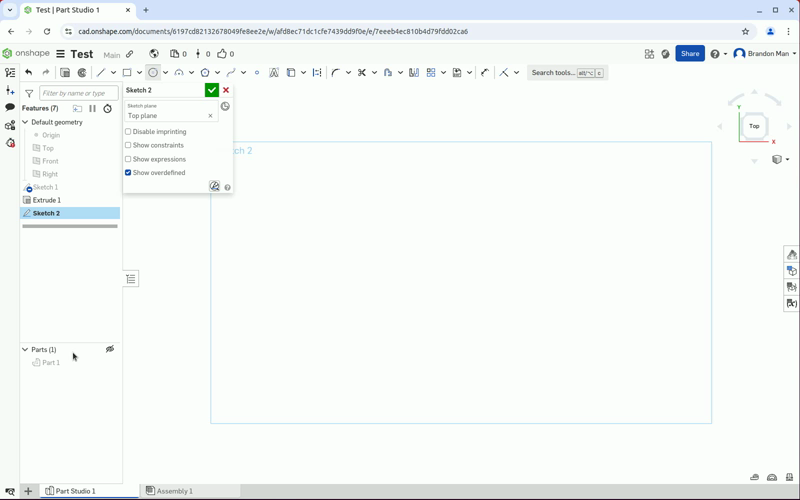
mouse_move(461, 282)
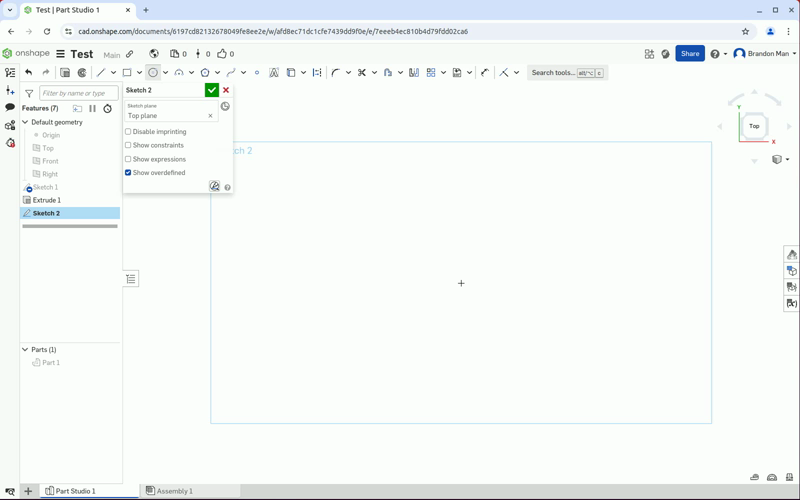
click(461, 282)
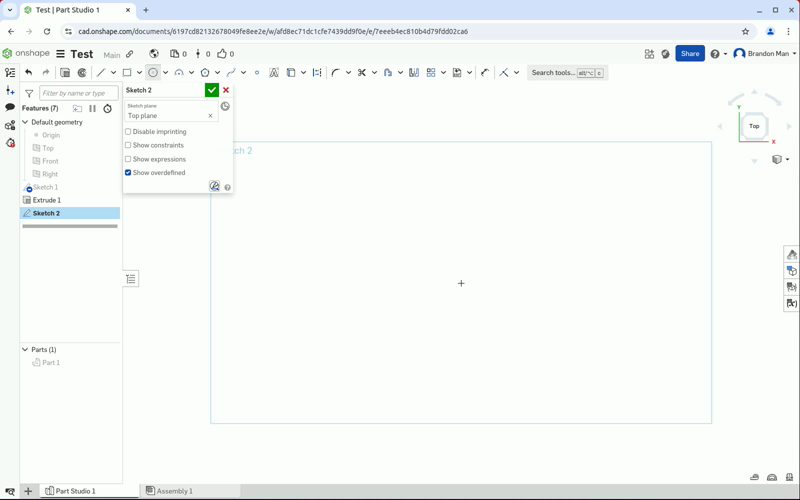
key_up(shift)
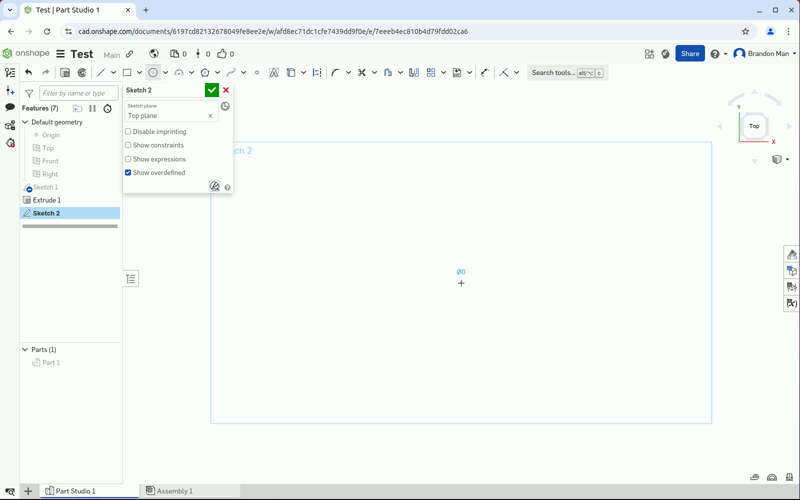
mouse_move(574, 282)
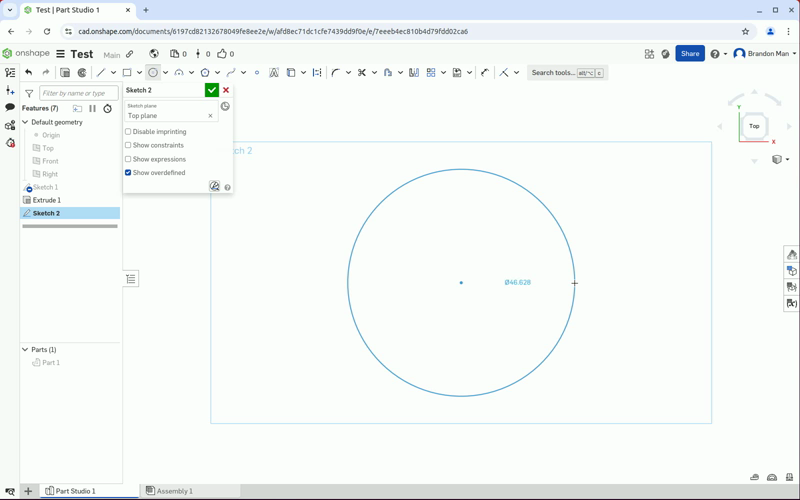
click(574, 282)
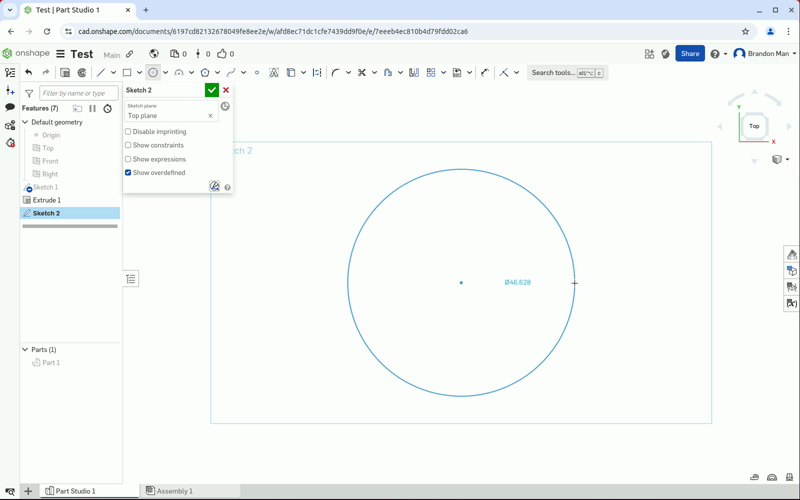
key(esc)
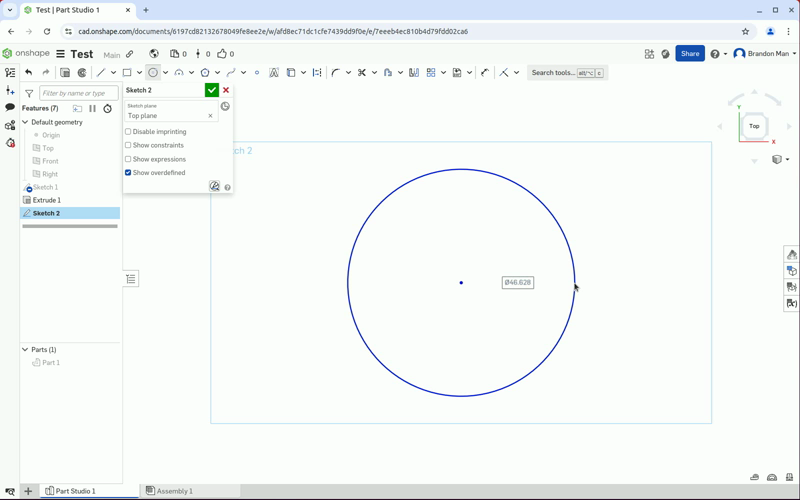
key(c)
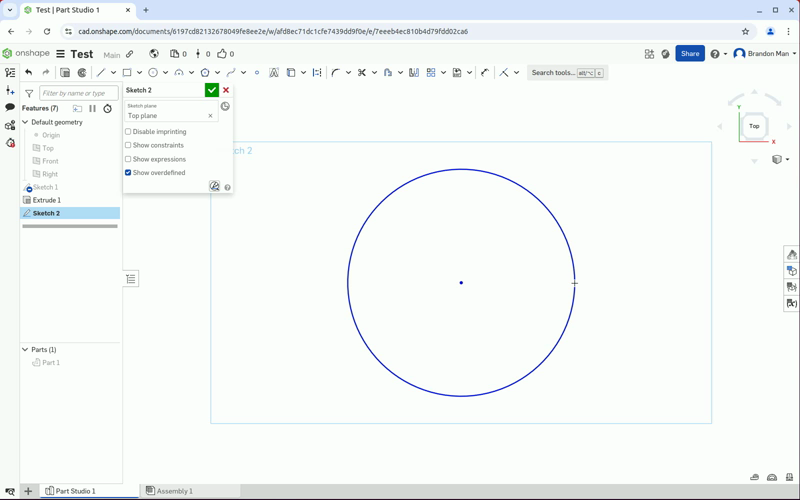
key_down(shift)
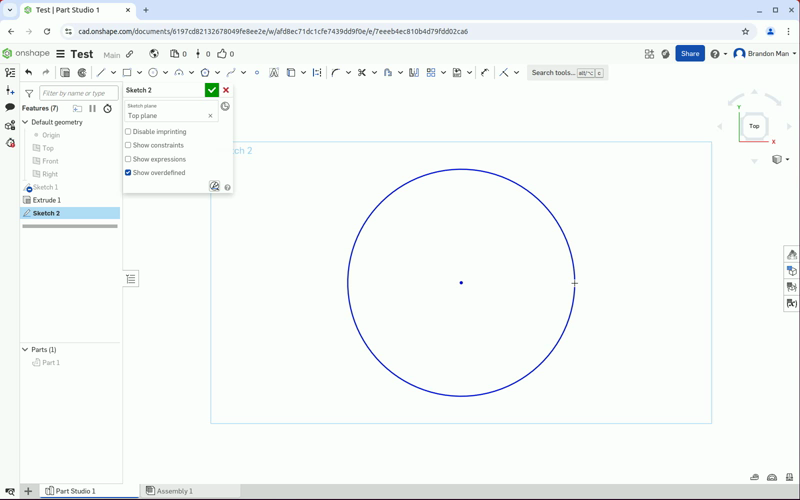
mouse_move(461, 282)
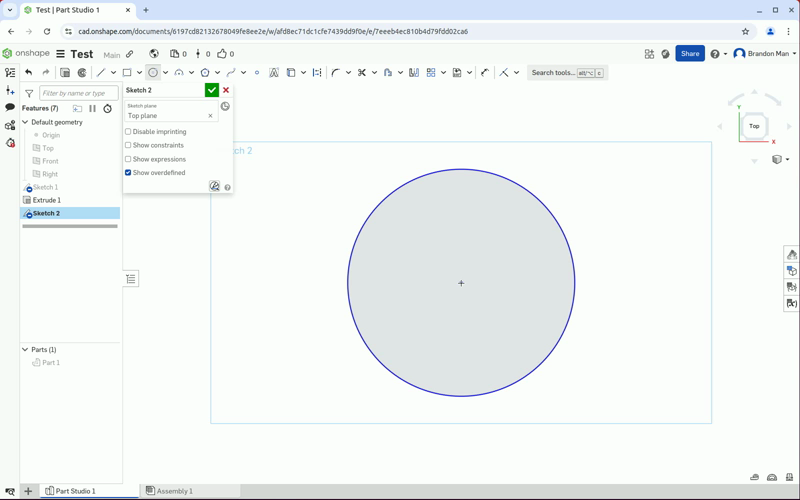
click(461, 282)
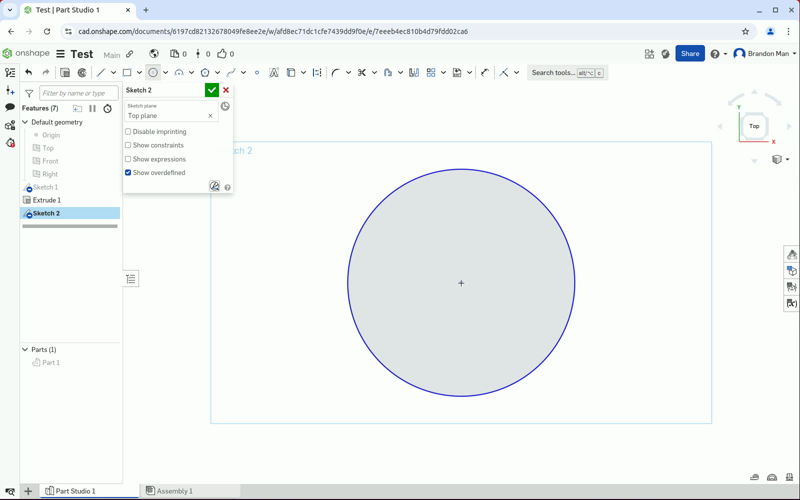
key_up(shift)
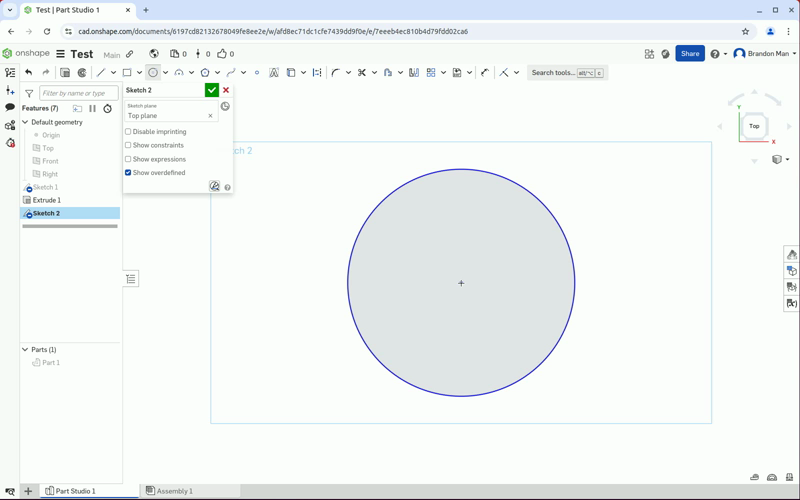
mouse_move(541, 282)
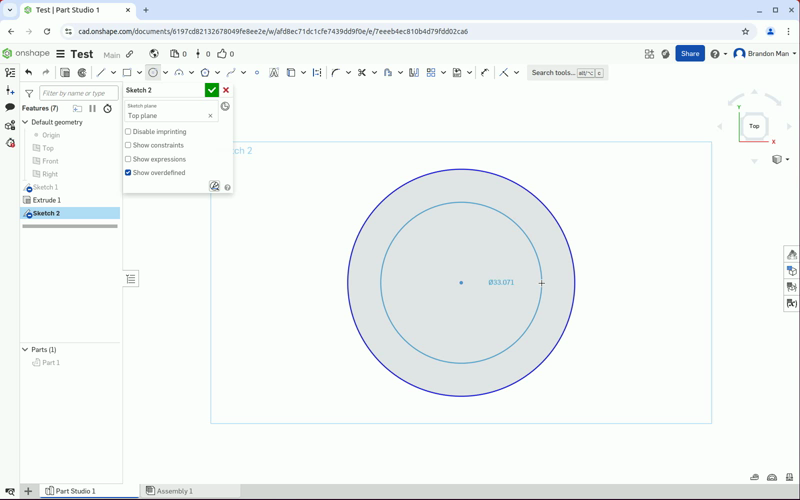
click(541, 282)
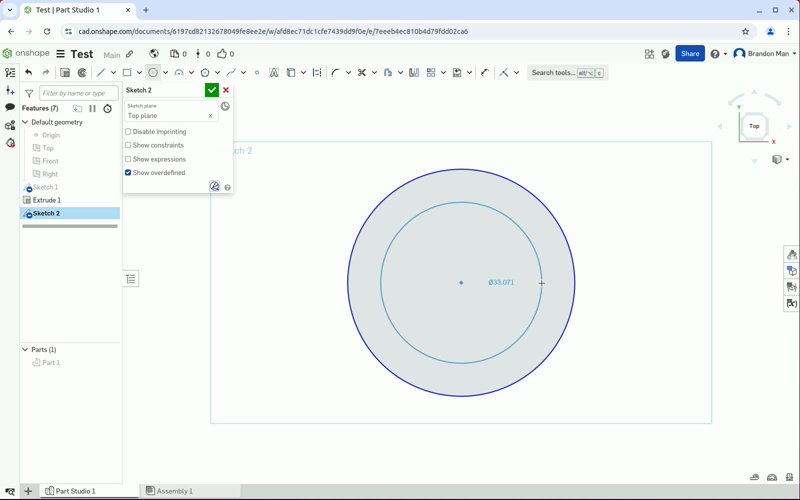
key(esc)
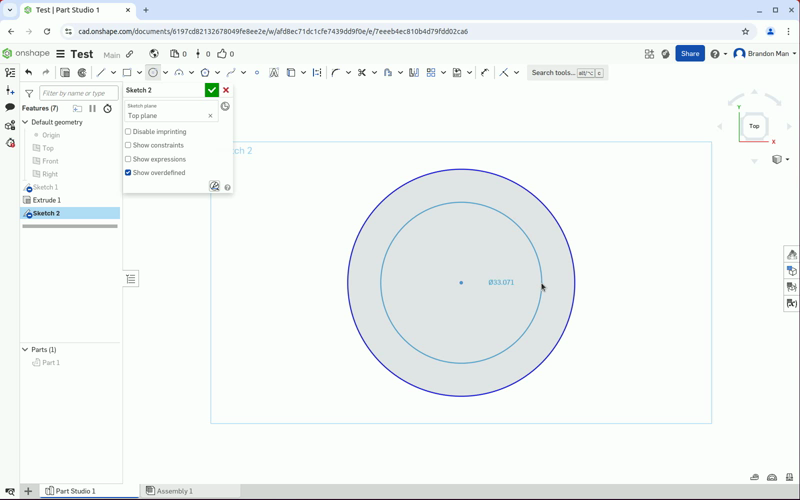
mouse_move(470, 185)
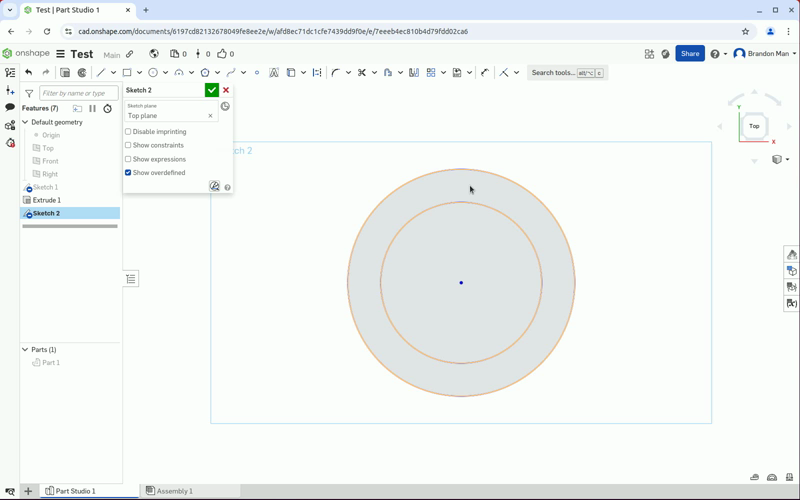
click(470, 185)
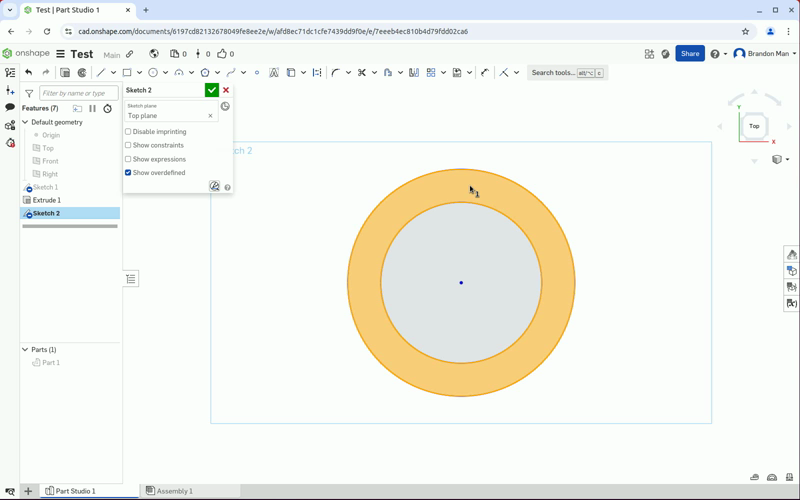
mouse_move(73, 352)
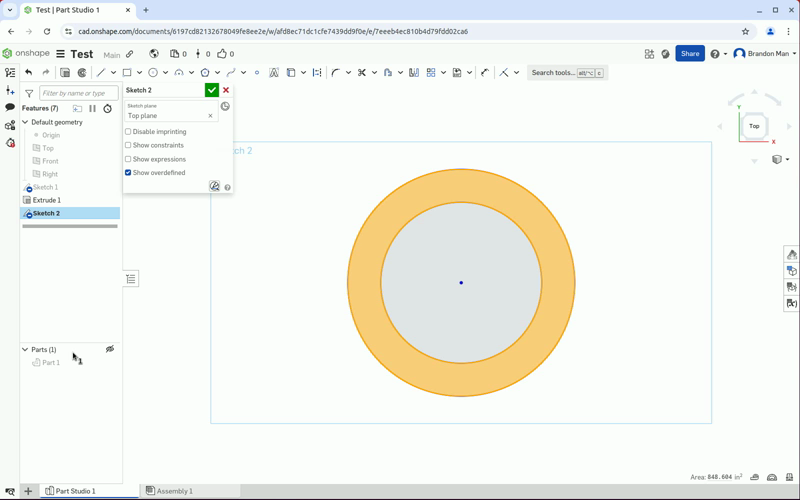
key(shift+y)
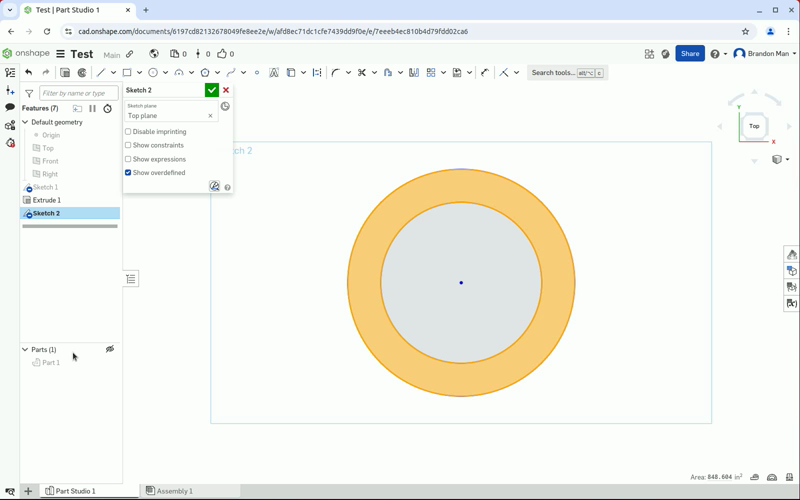
key(shift+e)
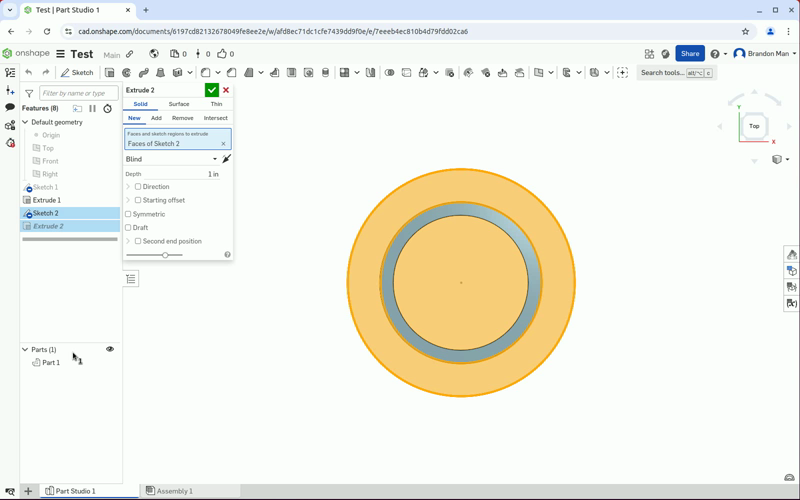
mouse_move(143, 106)
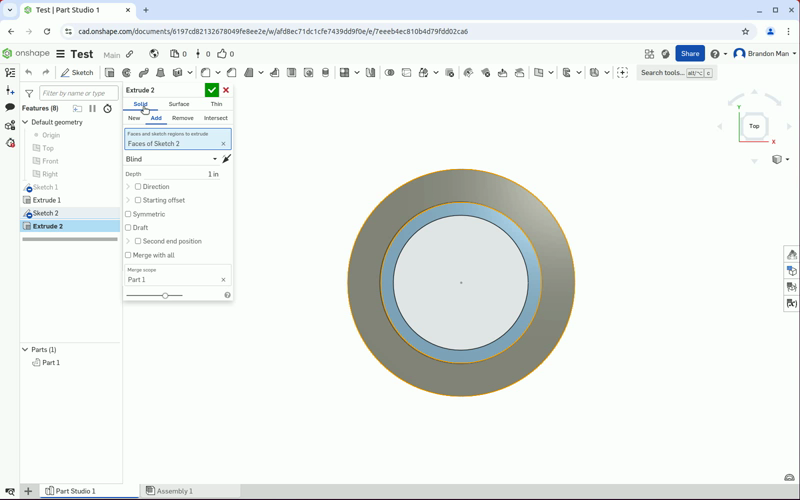
click(143, 106)
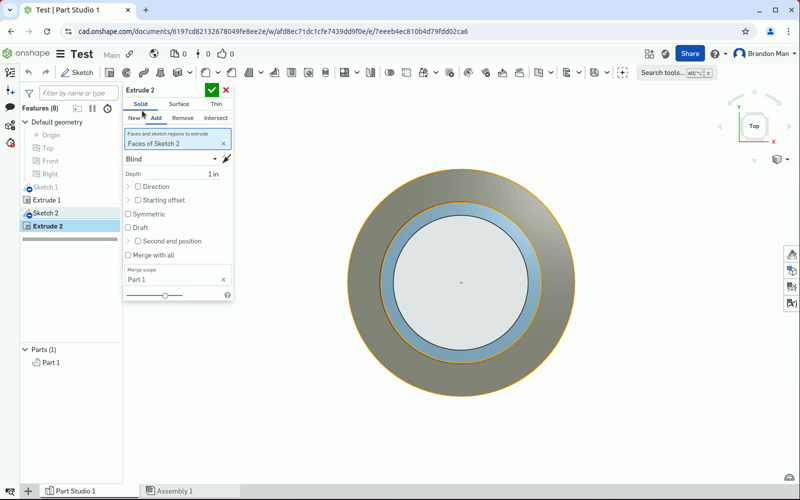
mouse_move(137, 120)
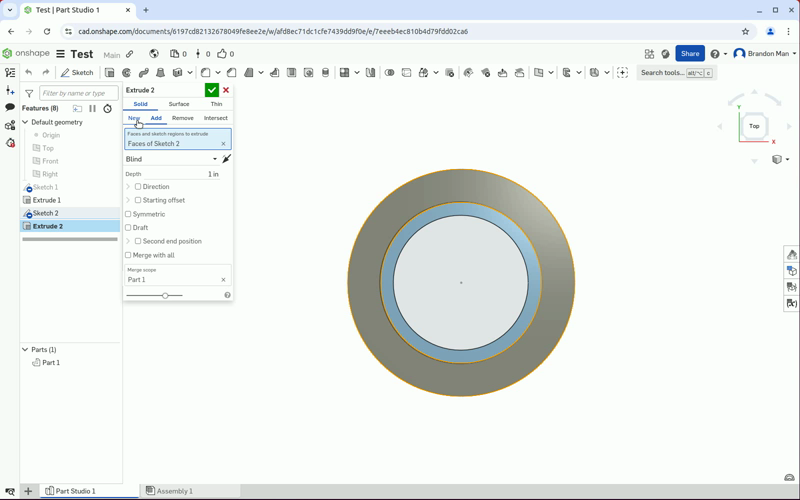
click(137, 120)
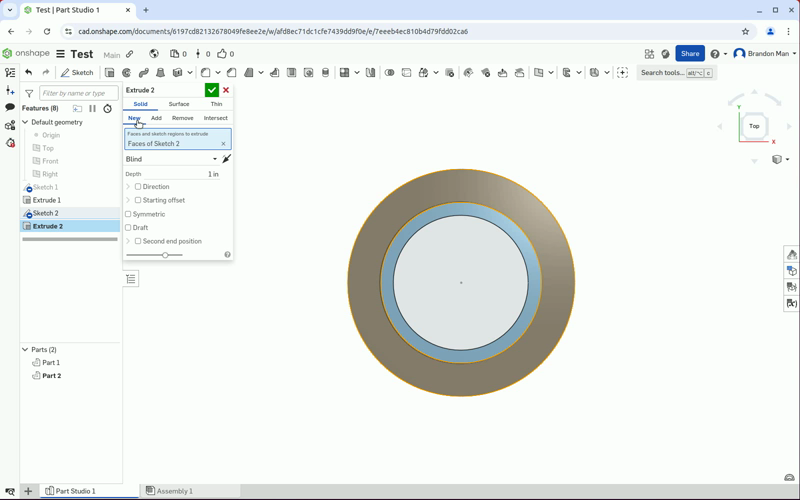
key(tab, 4)
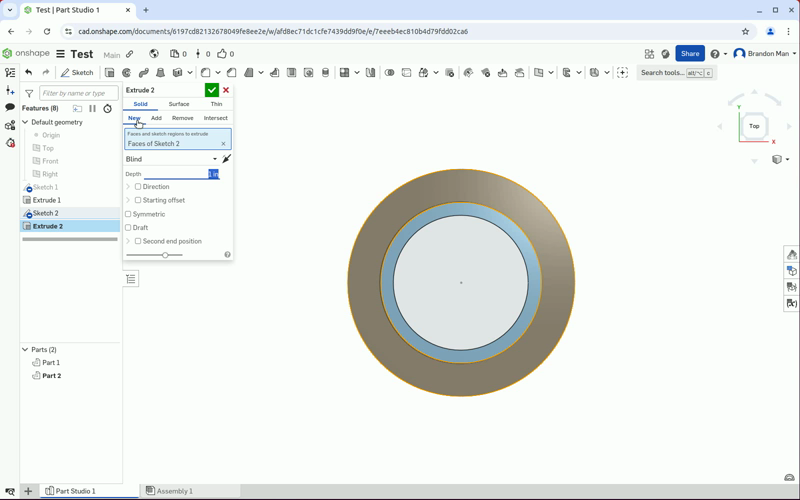
text(2.648)
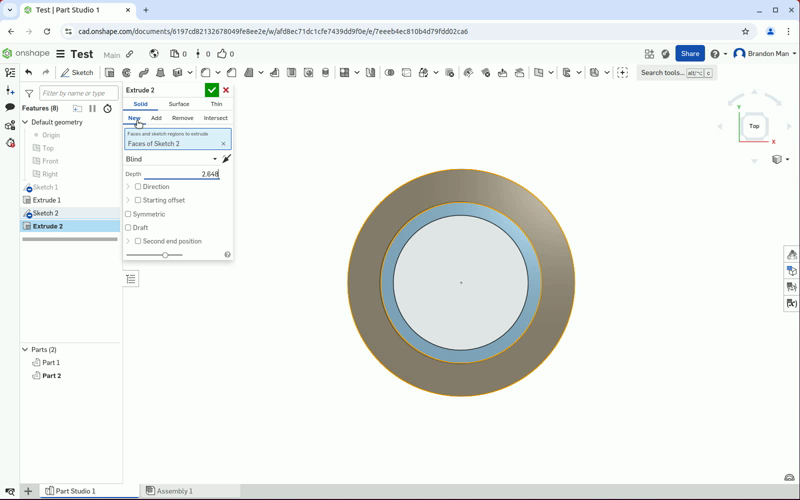
key(enter)
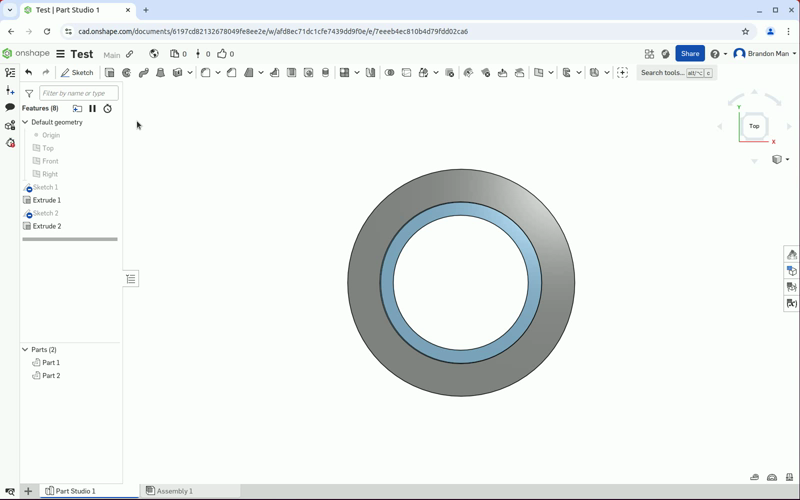
key(shift+h)
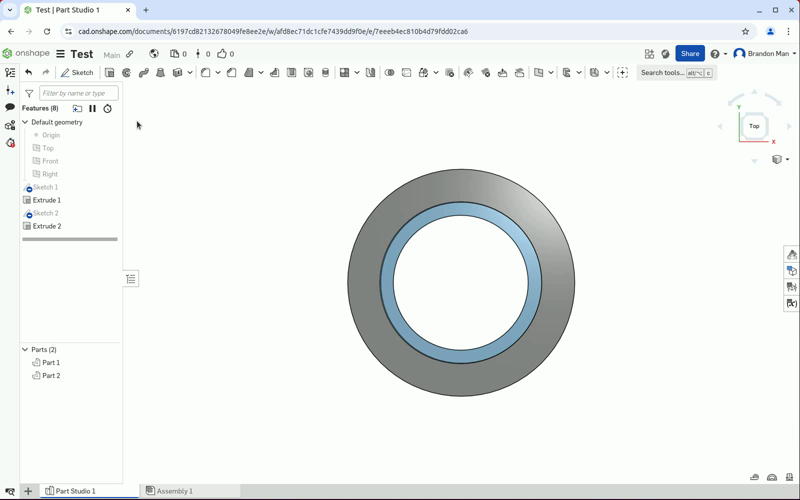
key(shift+h)
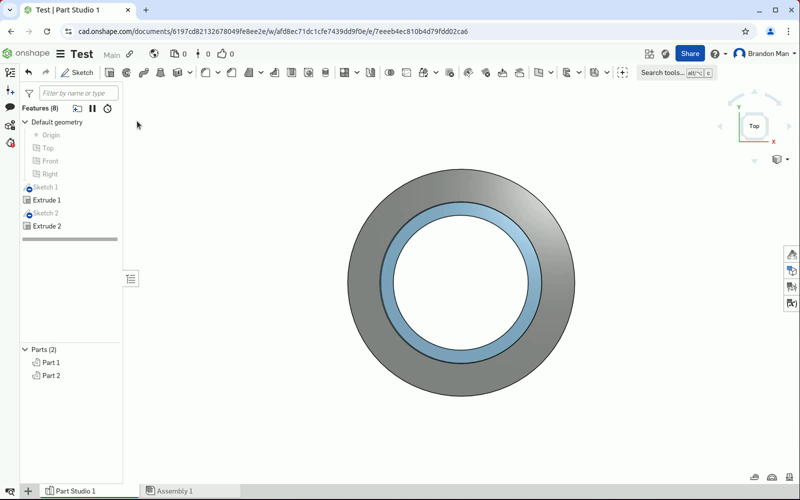
mouse_move(73, 189)
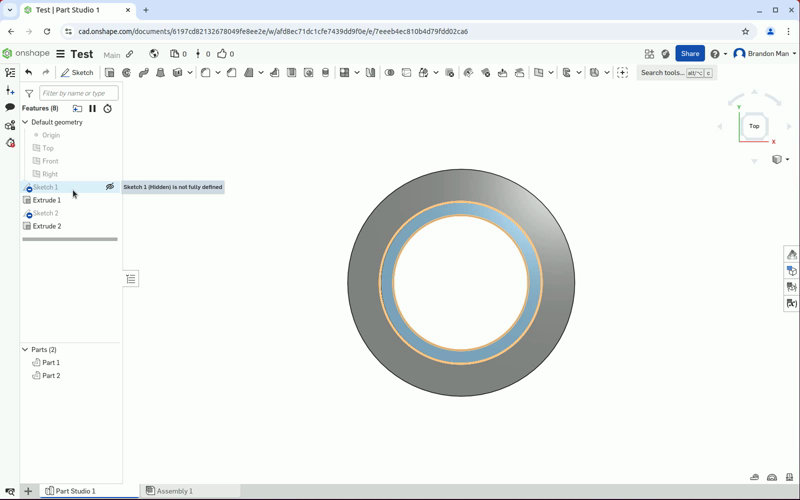
click(73, 189)
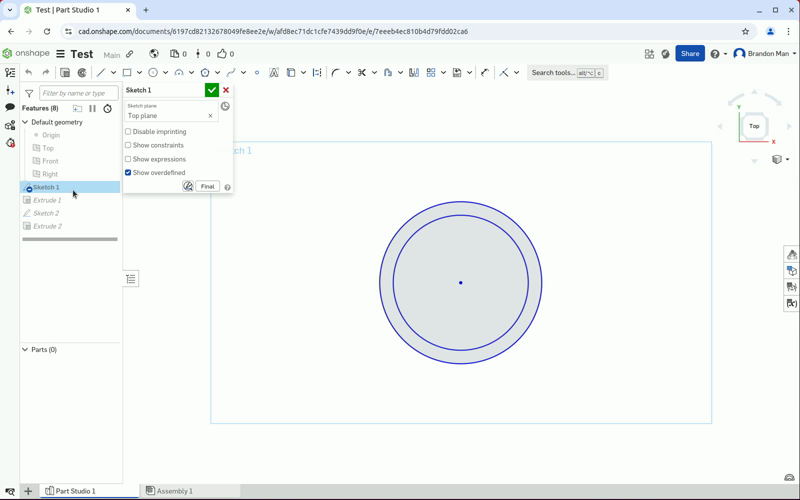
mouse_move(229, 92)
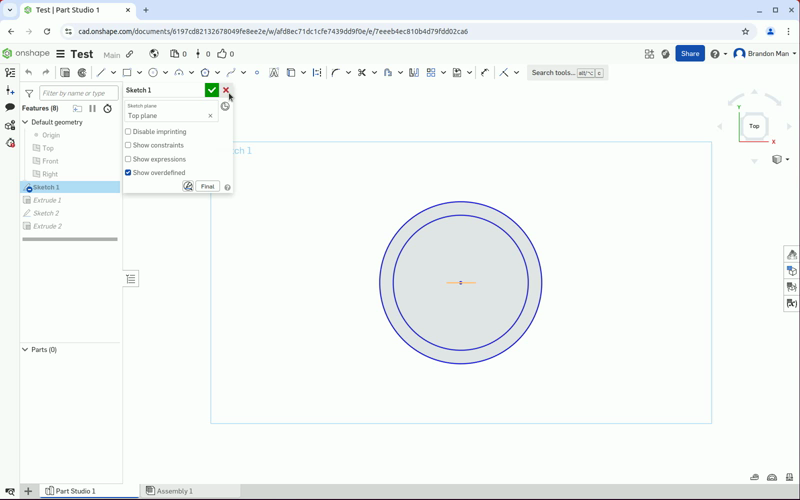
click(229, 92)
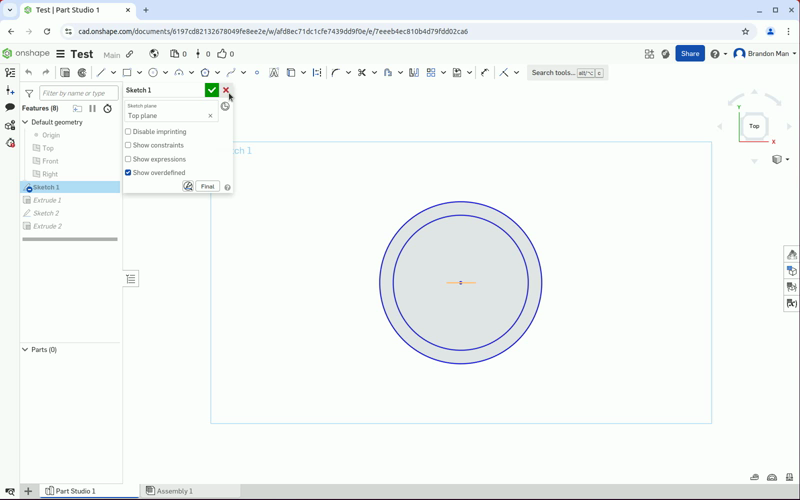
key(shift+s)
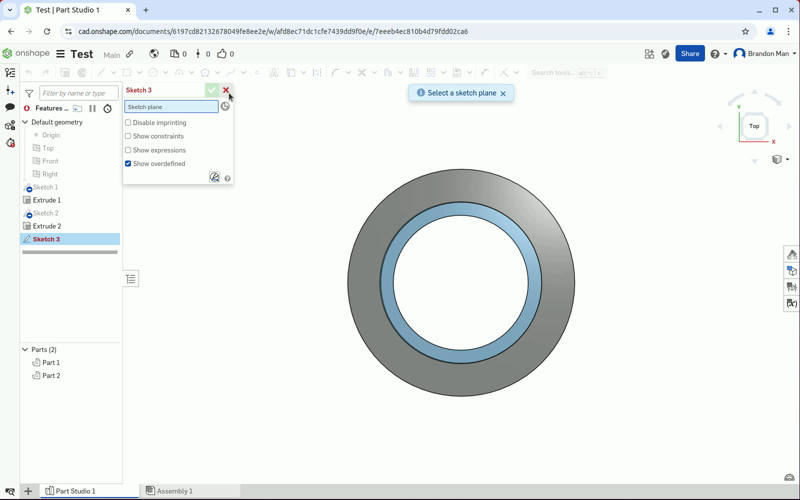
mouse_move(73, 150)
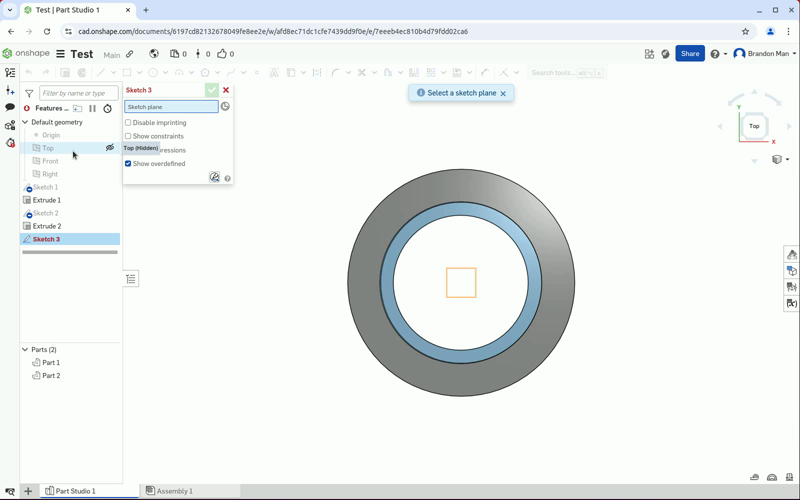
click(73, 150)
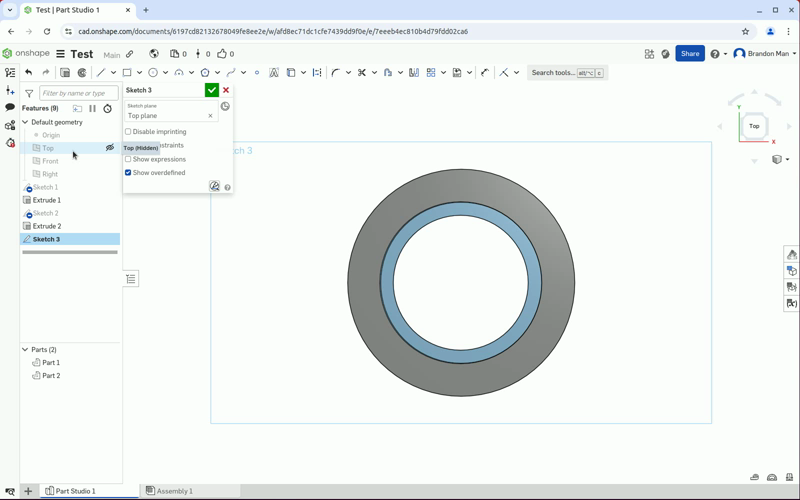
mouse_move(73, 352)
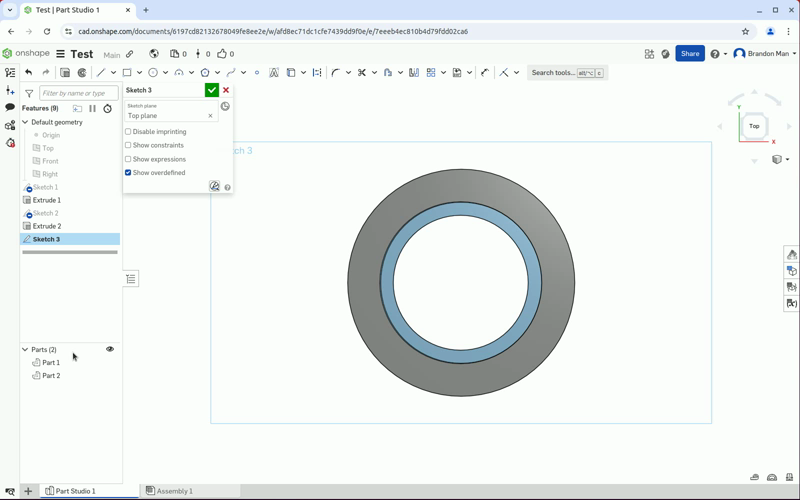
key(y)
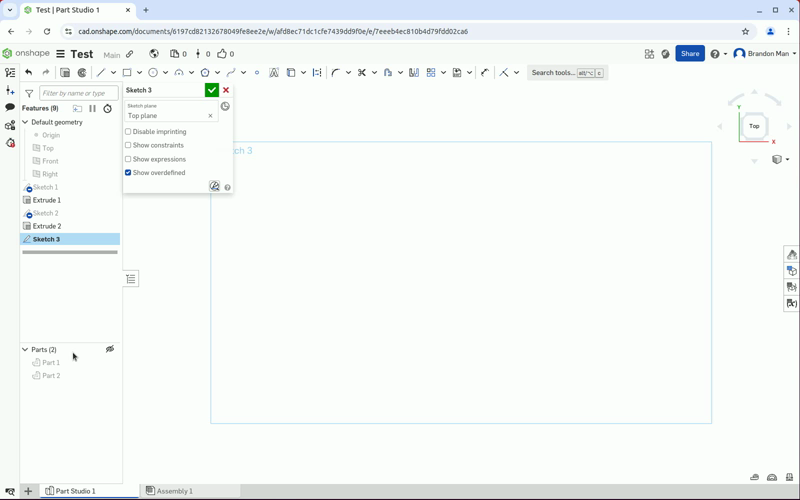
key(c)
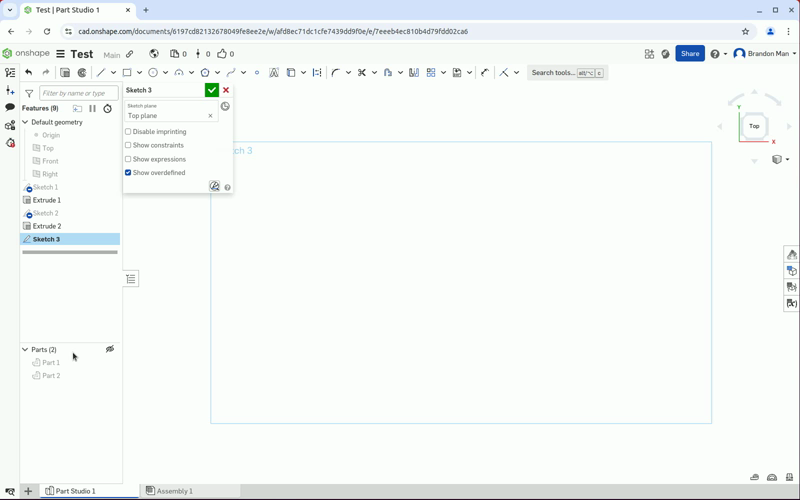
key_down(shift)
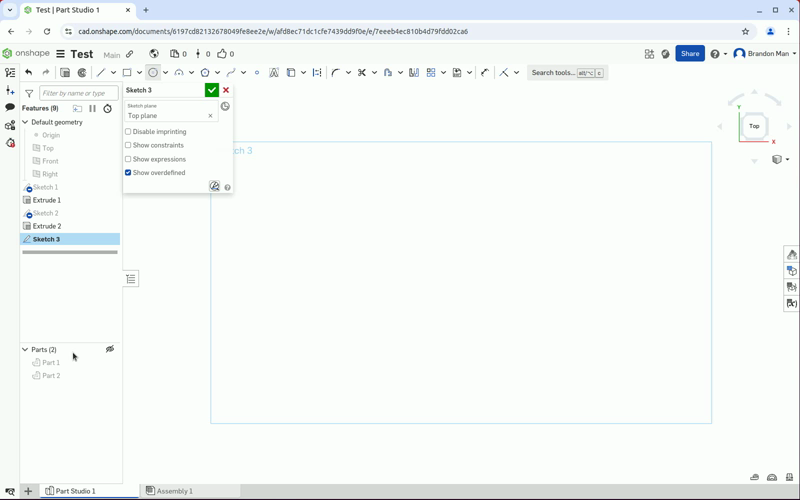
mouse_move(460, 282)
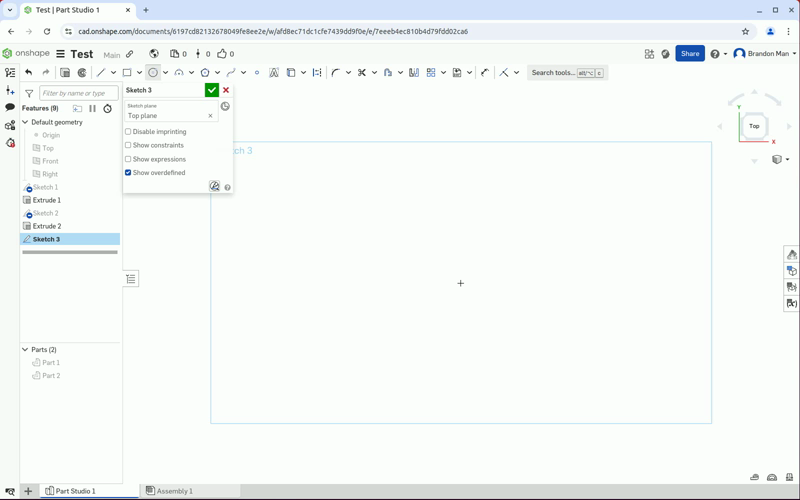
click(460, 282)
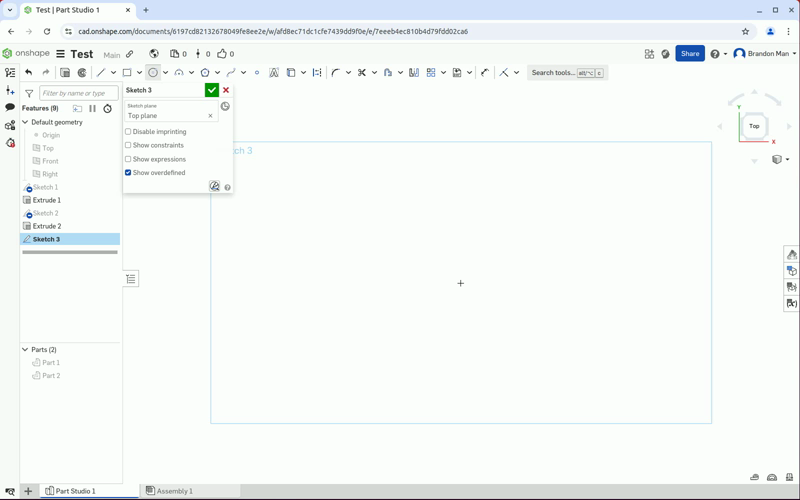
key_up(shift)
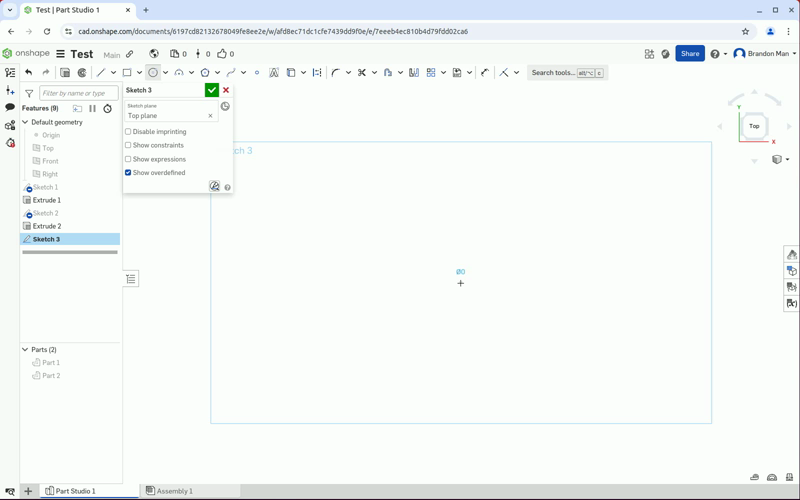
mouse_move(541, 282)
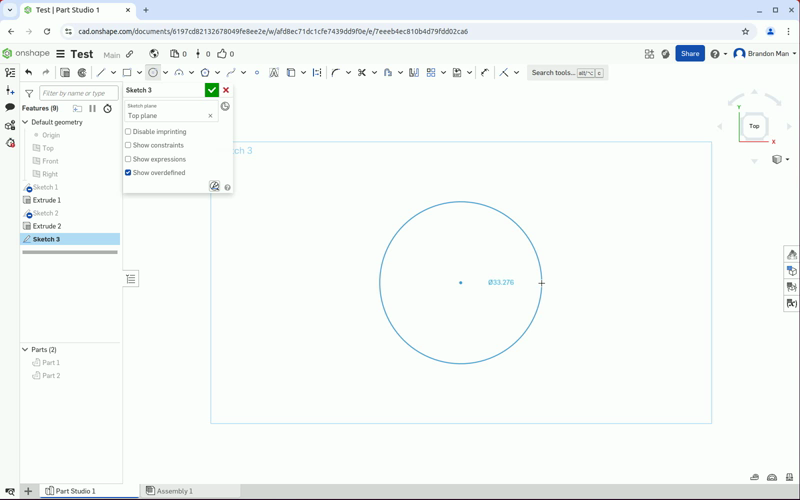
click(541, 282)
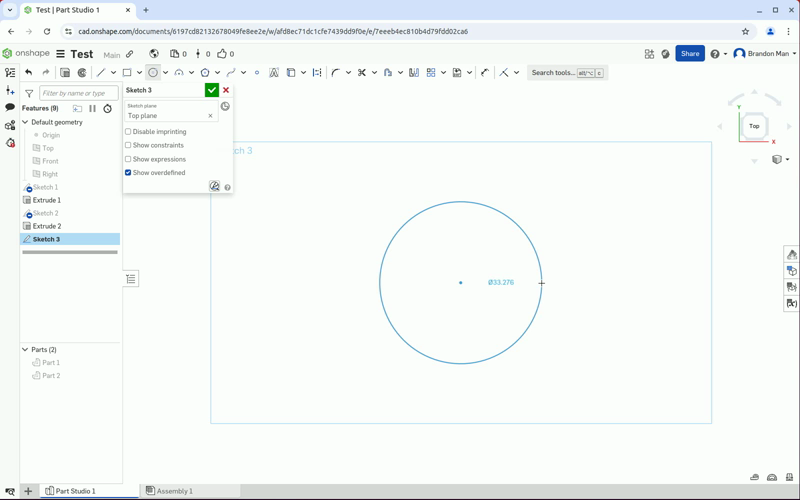
key(esc)
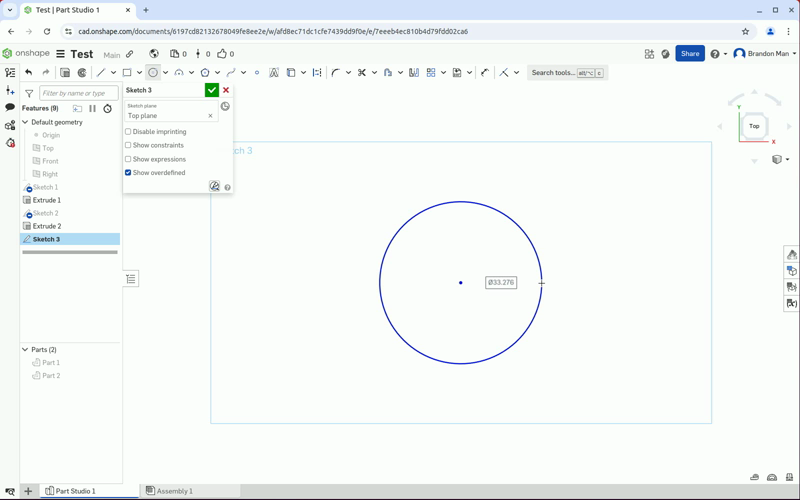
key(c)
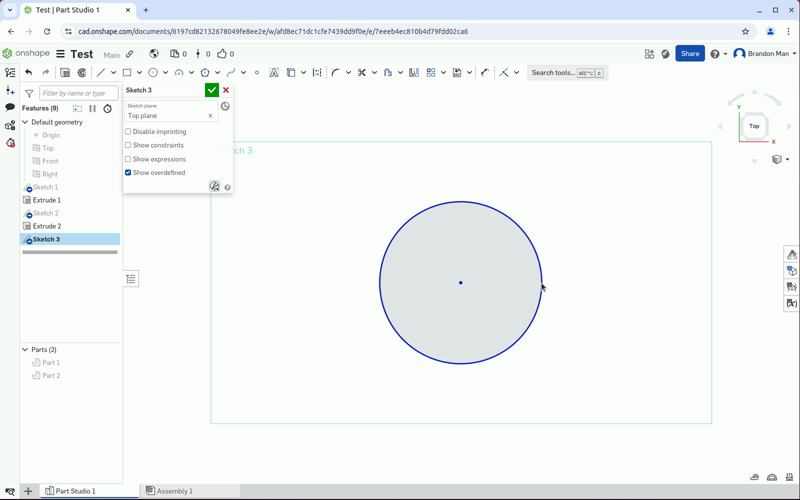
key_down(shift)
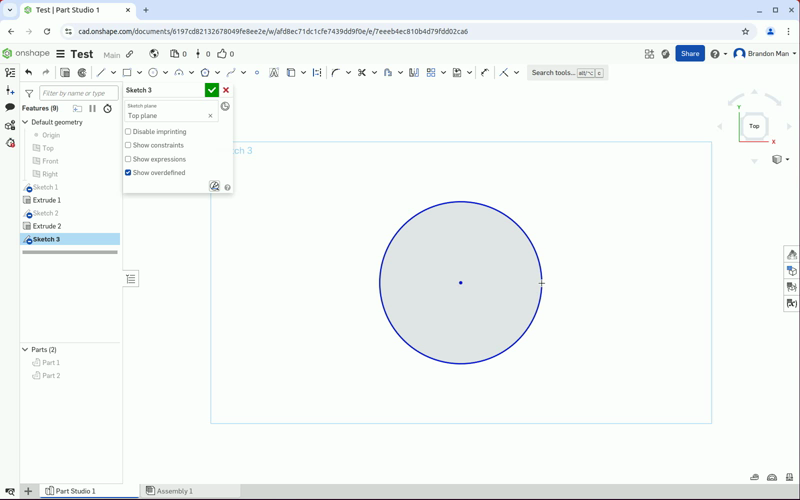
mouse_move(460, 282)
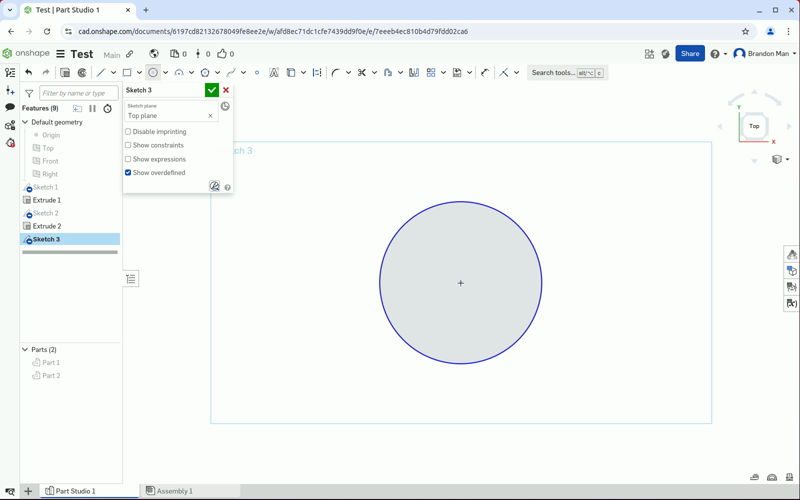
click(460, 282)
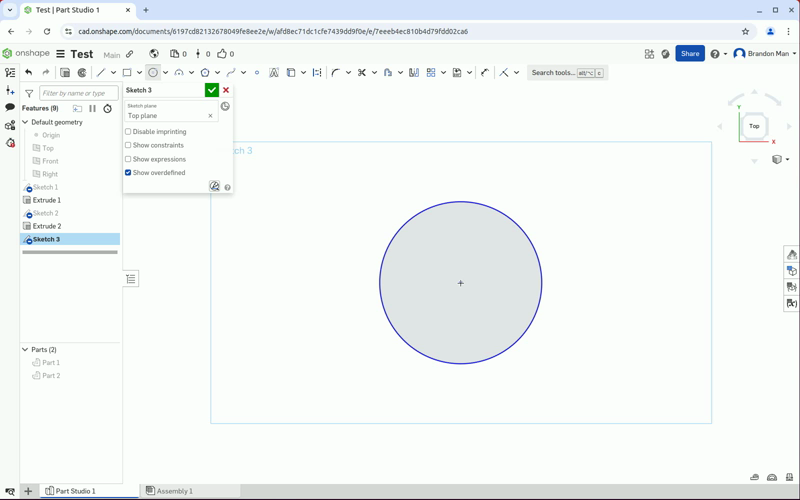
key_up(shift)
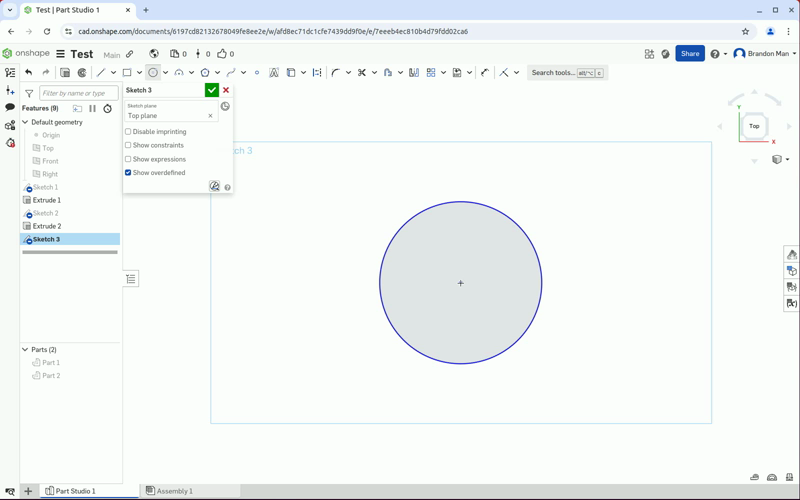
mouse_move(528, 282)
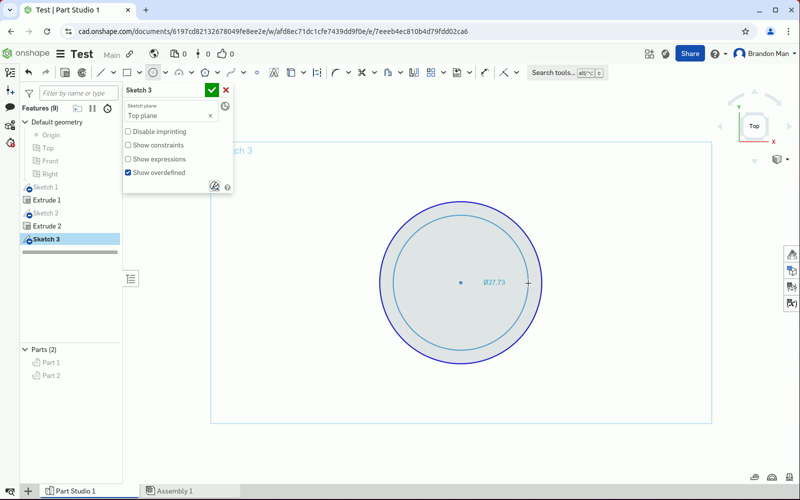
click(528, 282)
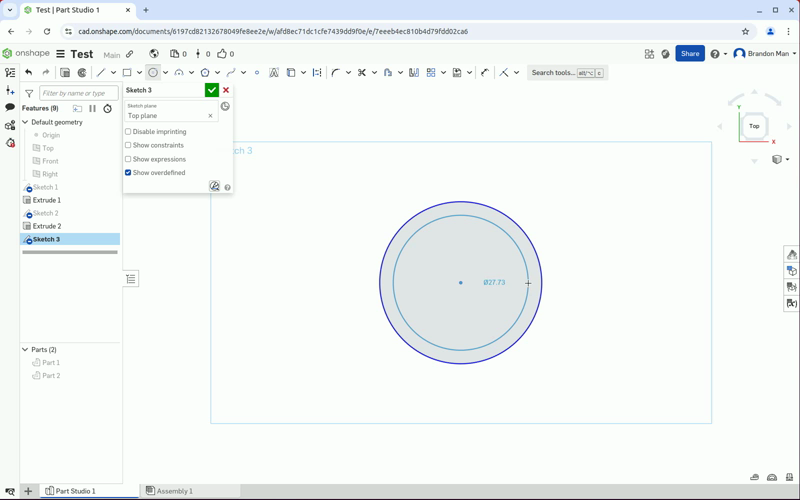
key(esc)
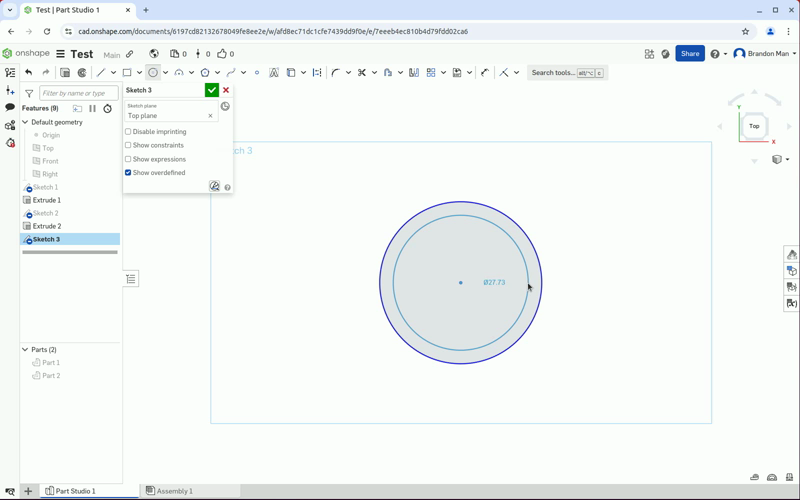
mouse_move(386, 267)
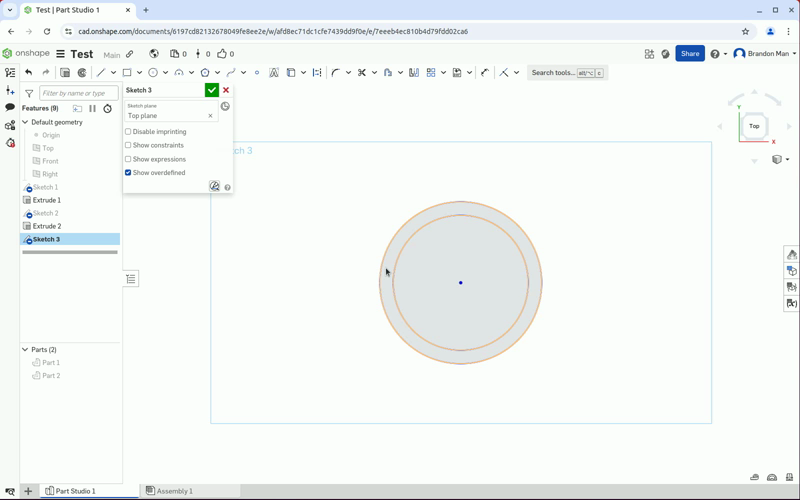
click(386, 267)
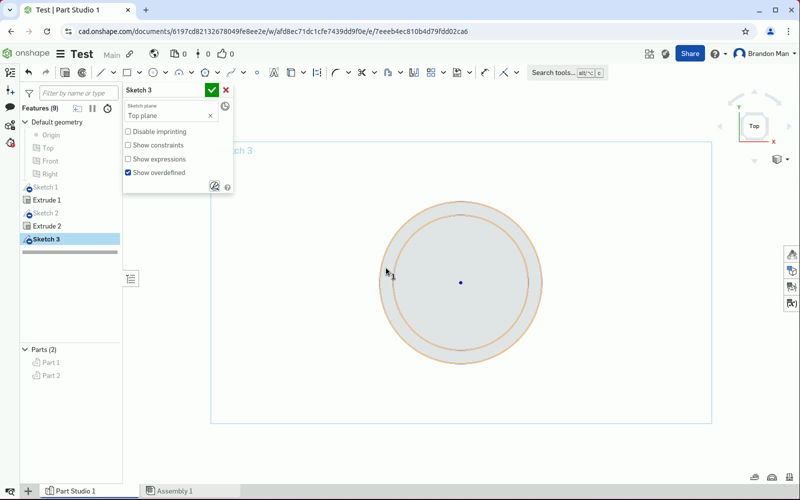
mouse_move(73, 352)
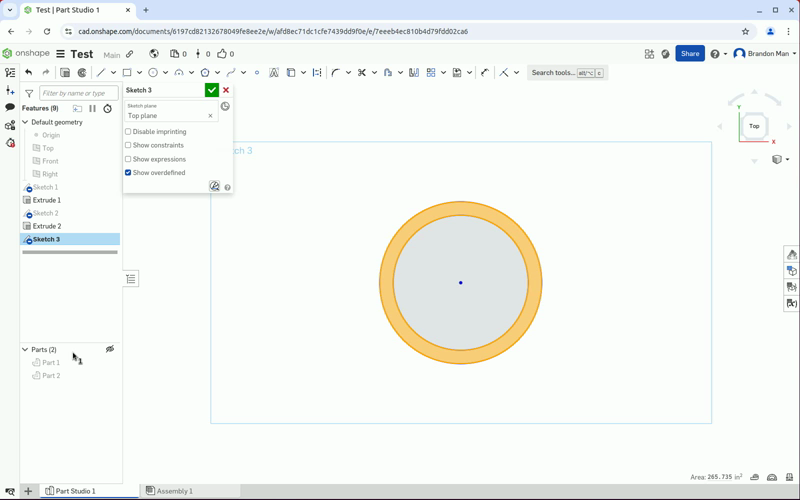
key(shift+y)
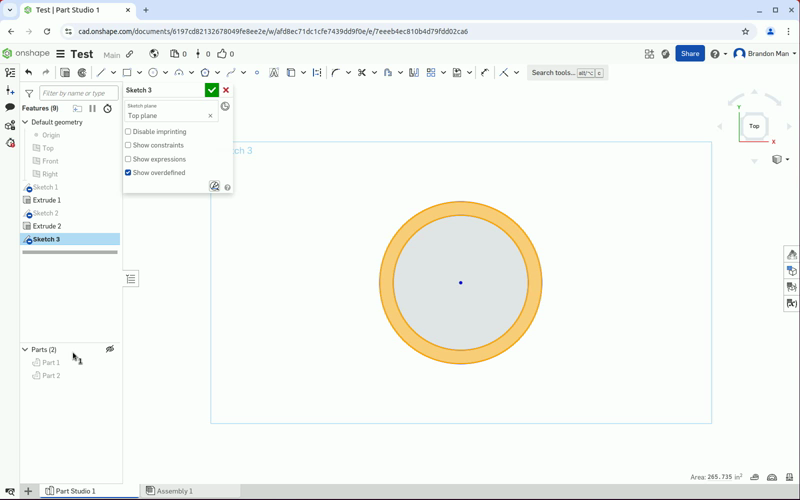
key(shift+e)
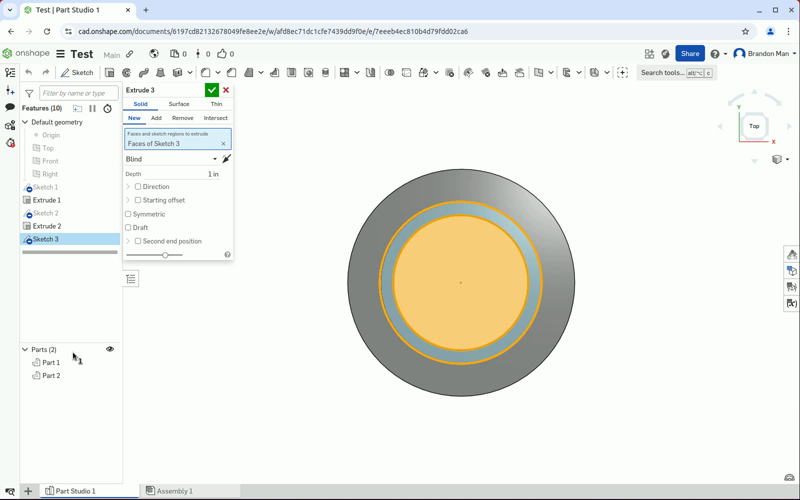
mouse_move(143, 106)
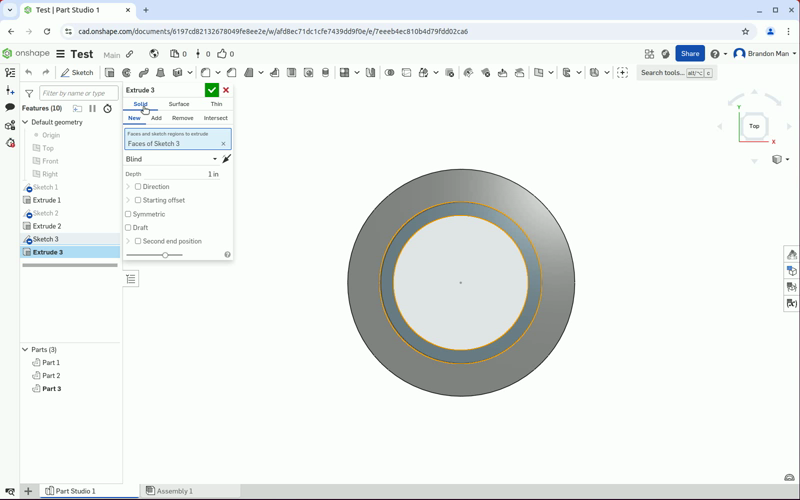
click(143, 106)
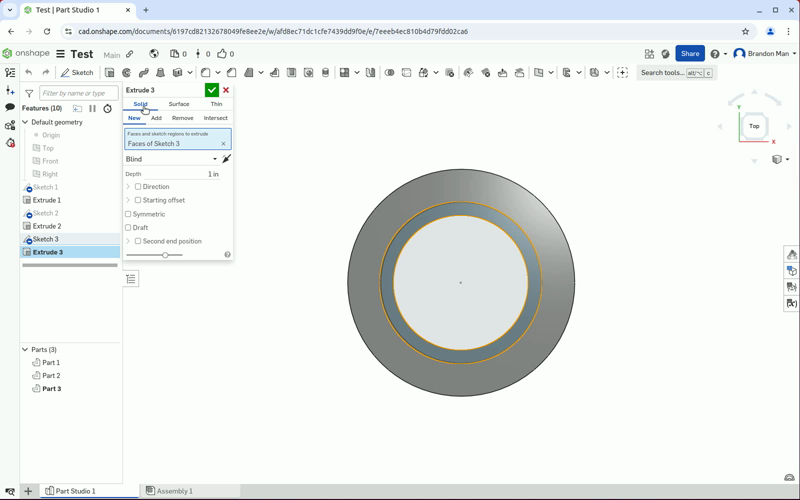
mouse_move(137, 120)
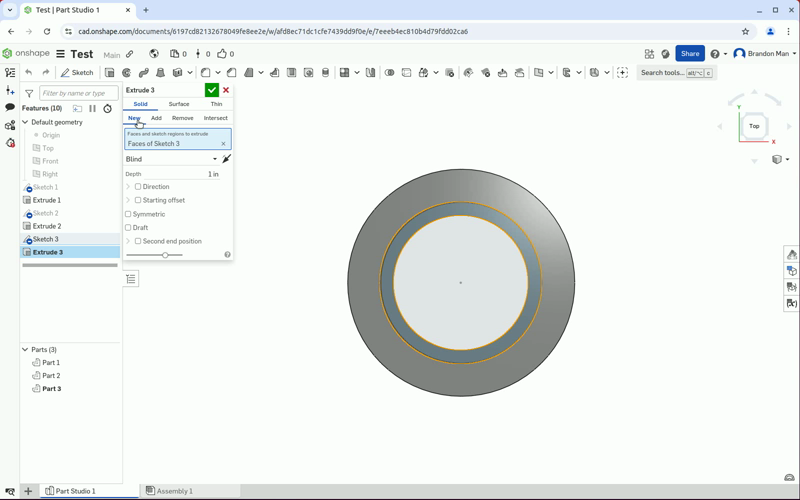
click(137, 120)
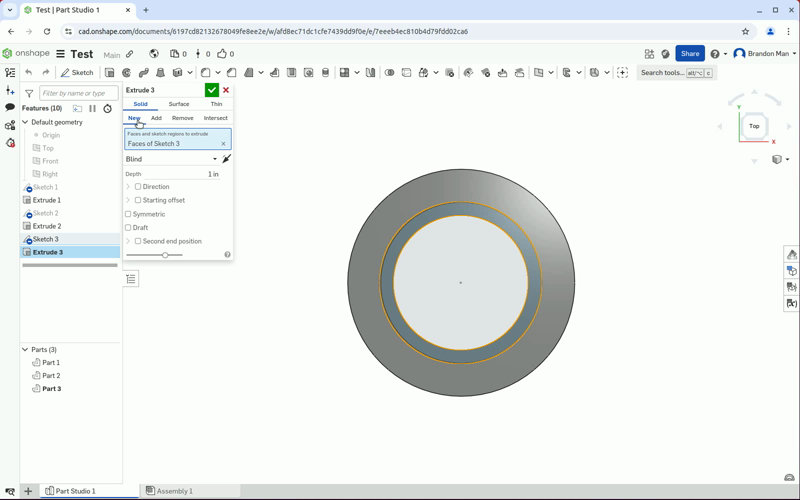
key(tab, 4)
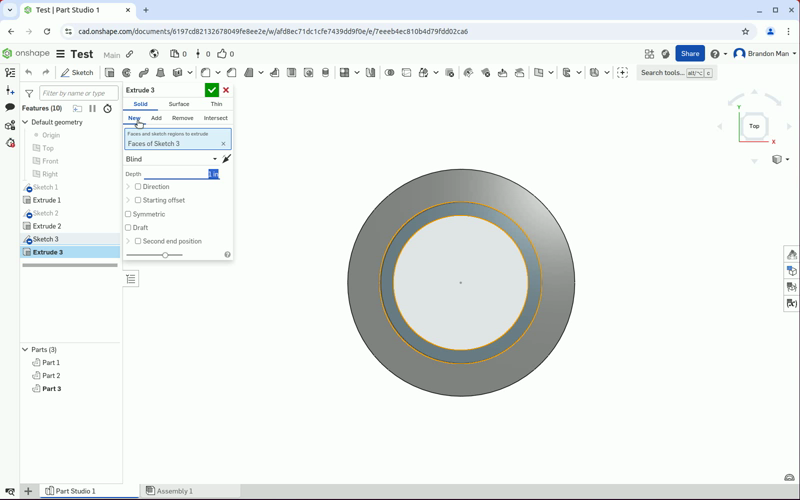
text(-3.37)
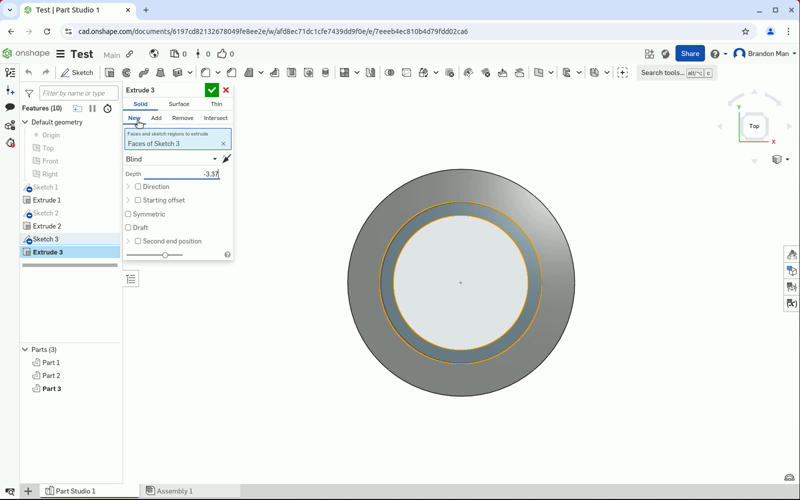
key(enter)
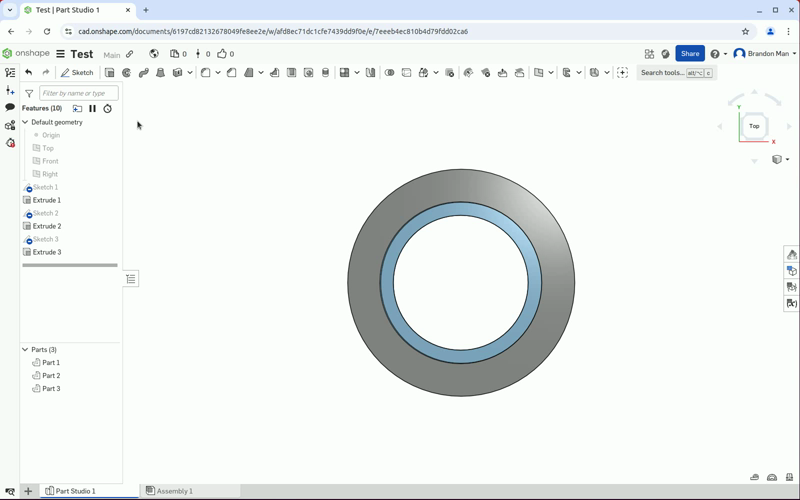
key(shift+h)
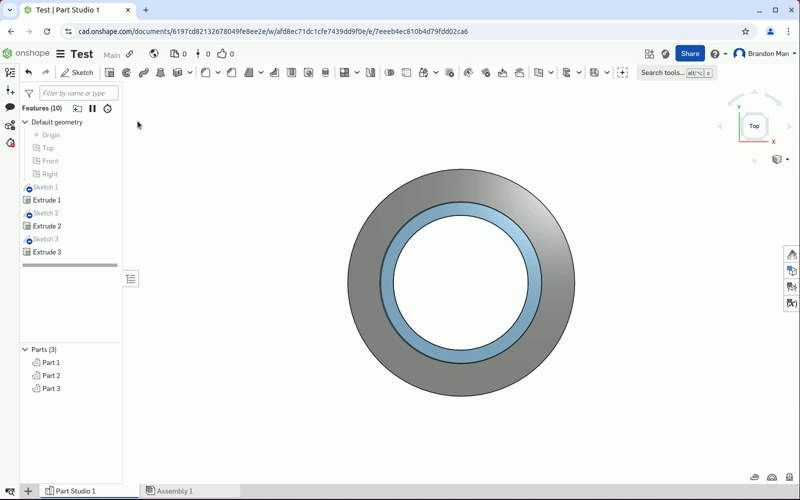
key(shift+h)
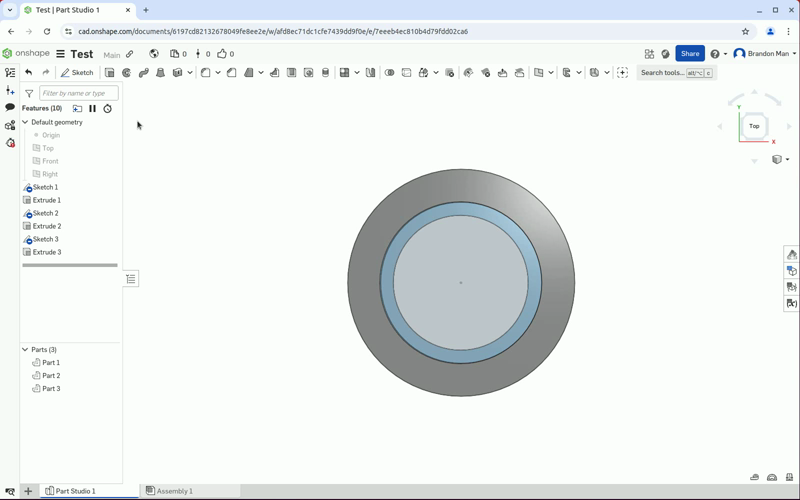
key(shift+7)
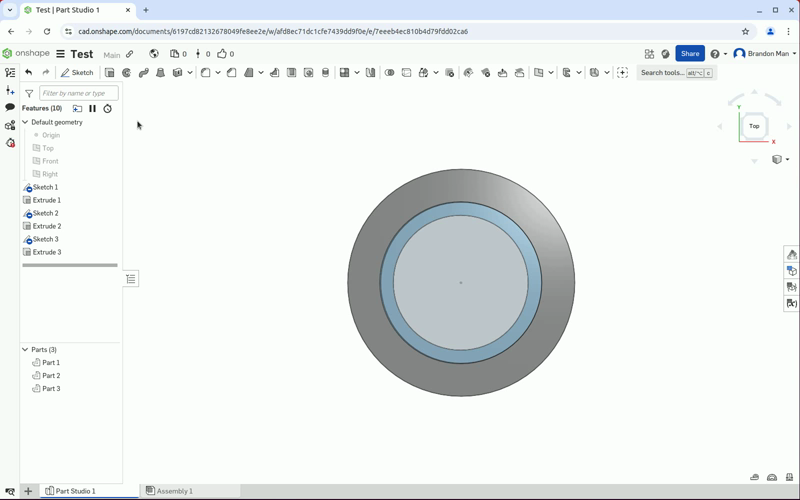
key(up, 3)
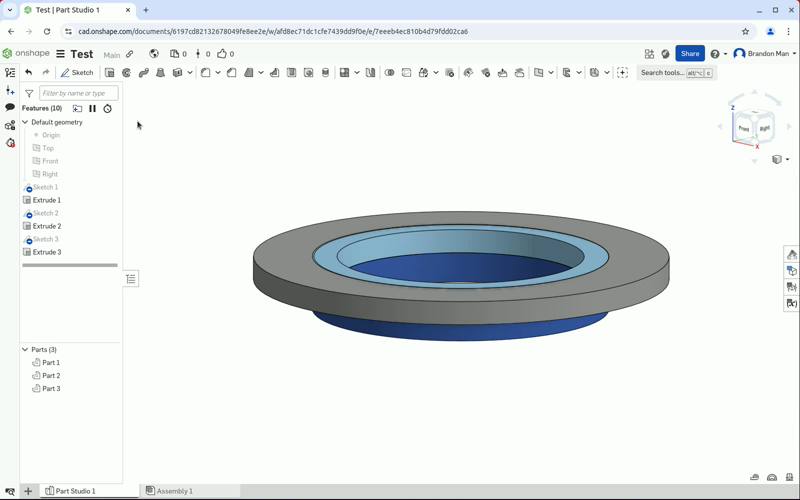
key(left, 3)
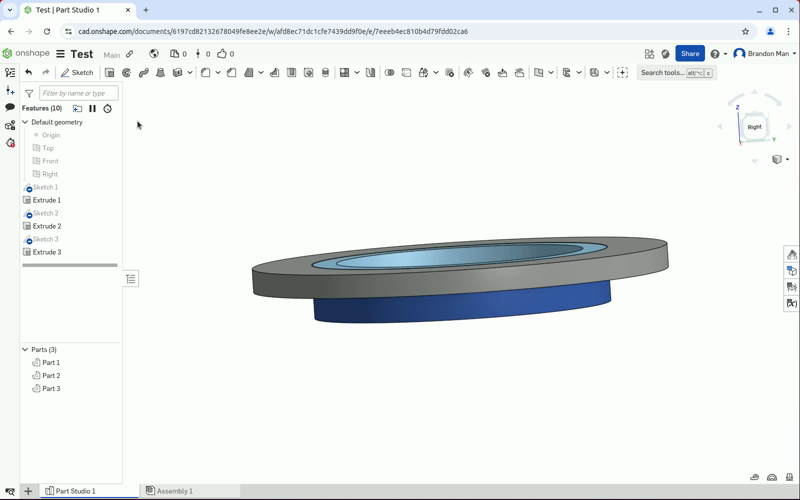
key(right, 3)
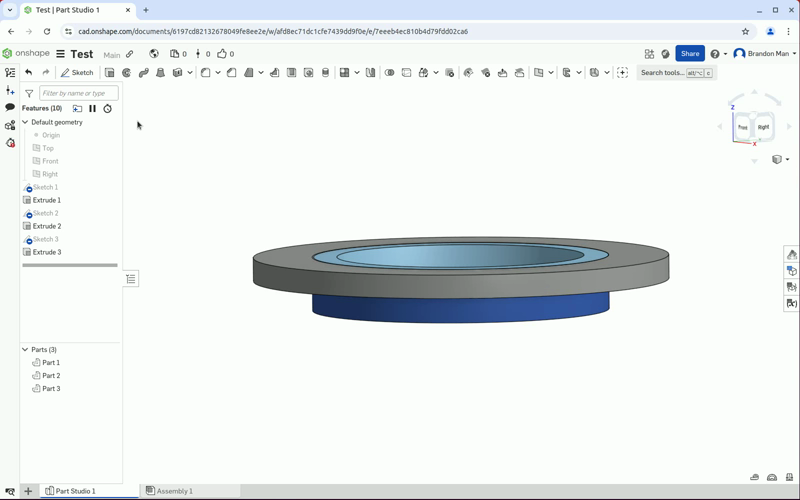
key(down, 3)
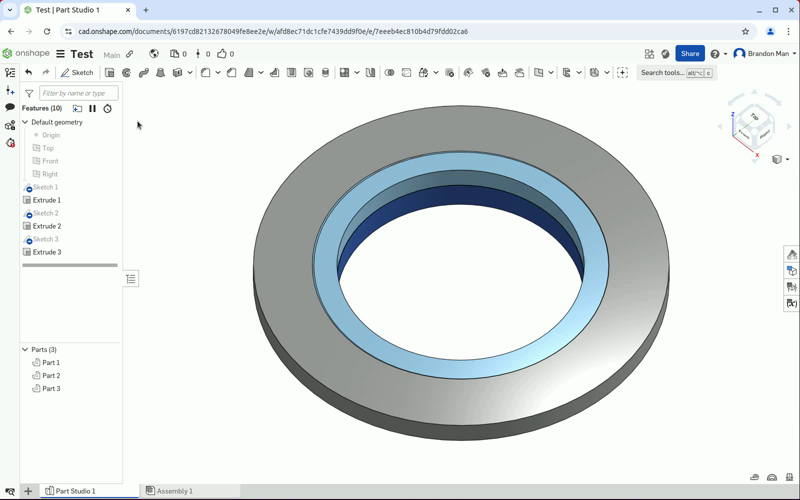
mouse_move(73, 189)
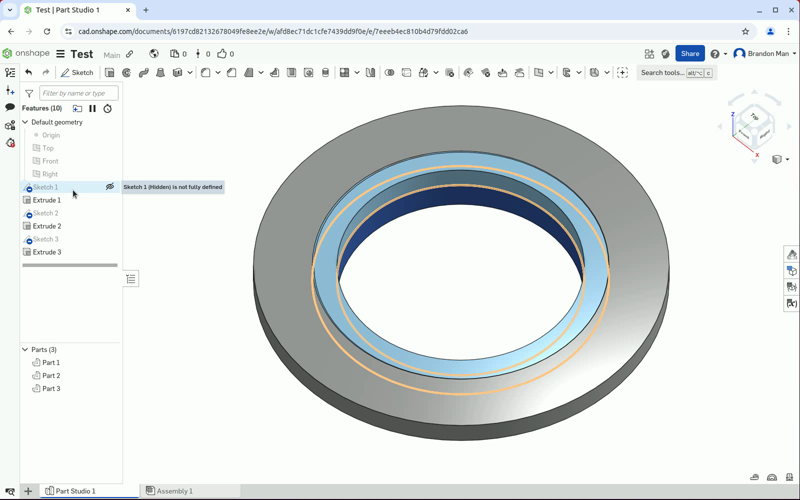
click(73, 189)